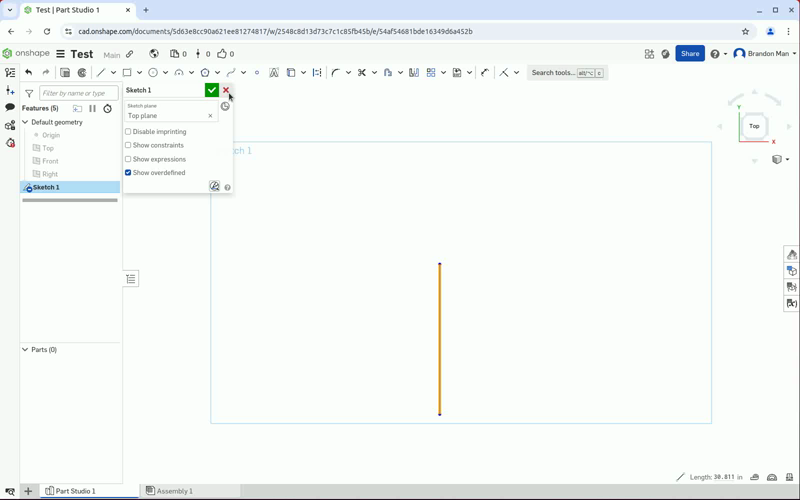
key(shift+h)
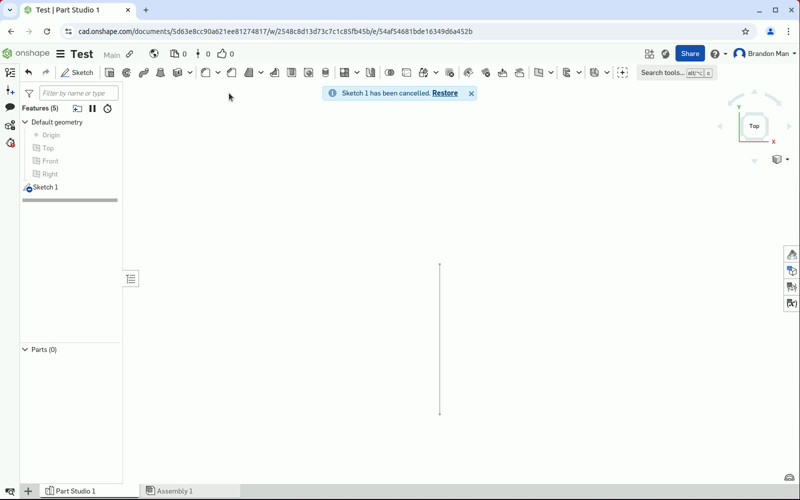
mouse_move(73, 352)
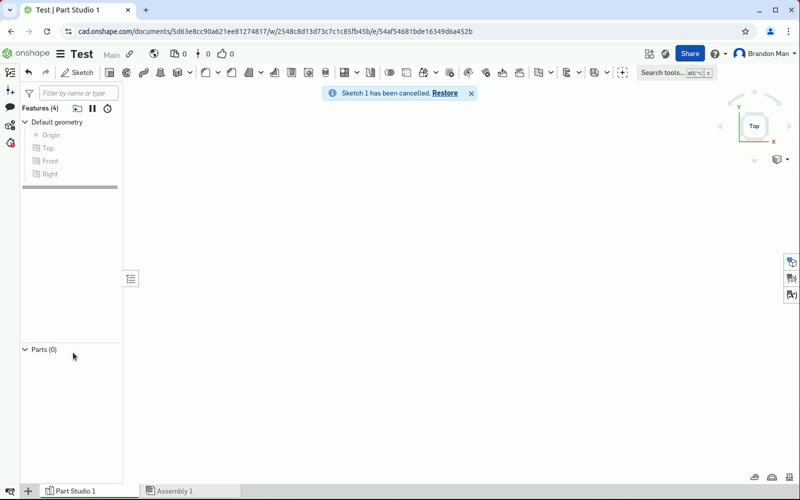
key(y)
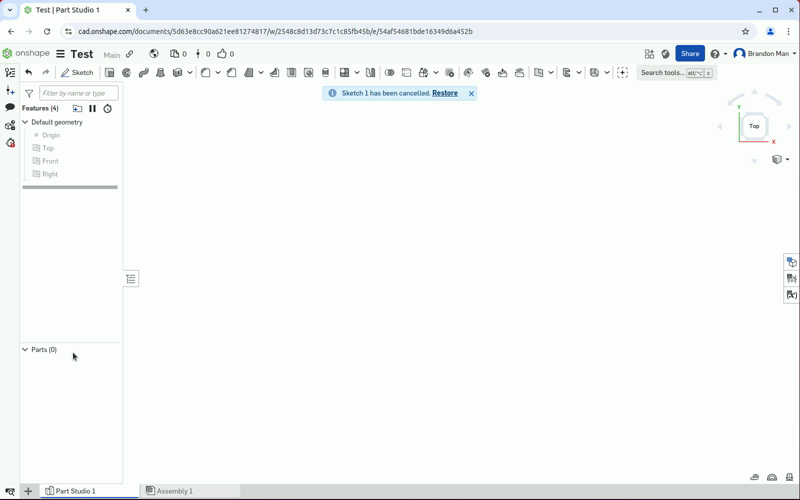
key(shift+p)
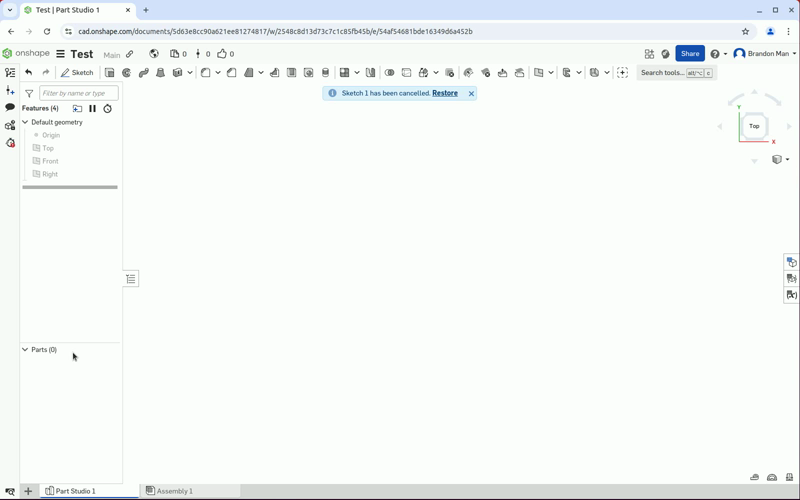
key(space)
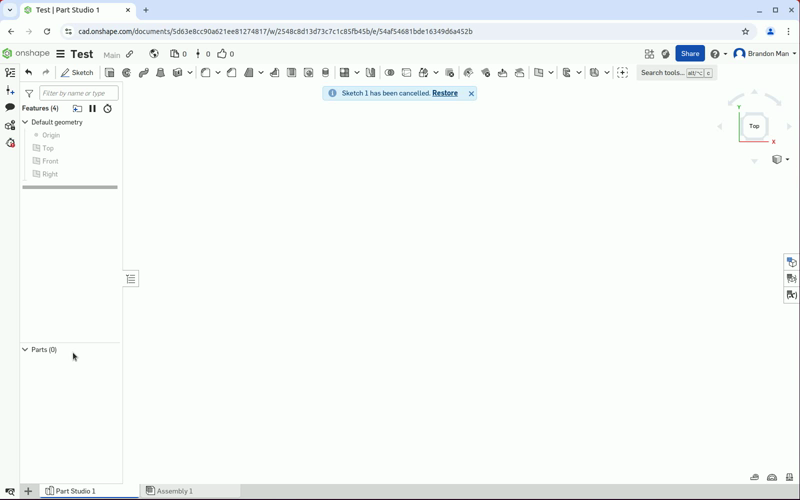
key_down(shift)
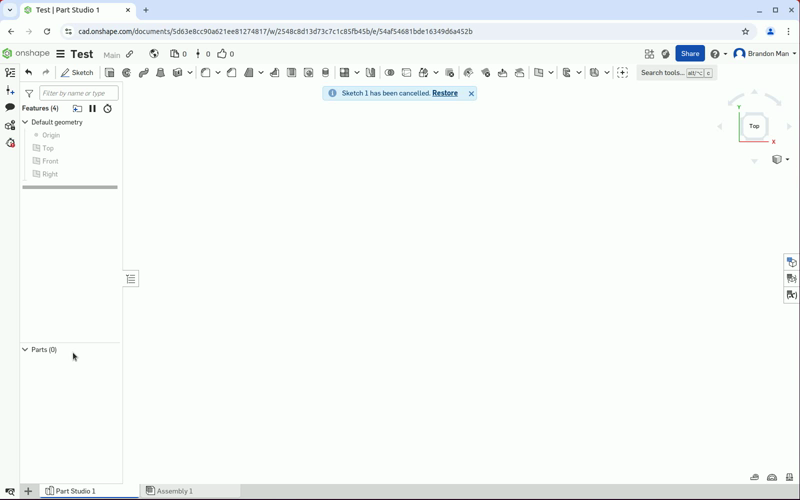
key(up)
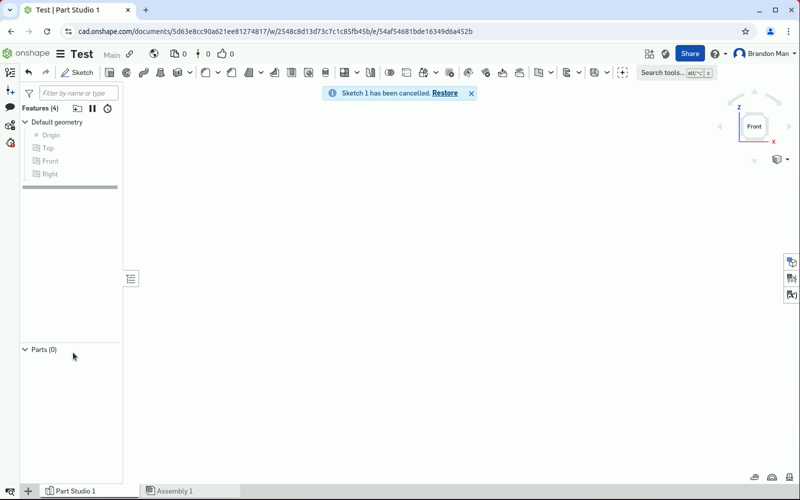
key_up(shift)
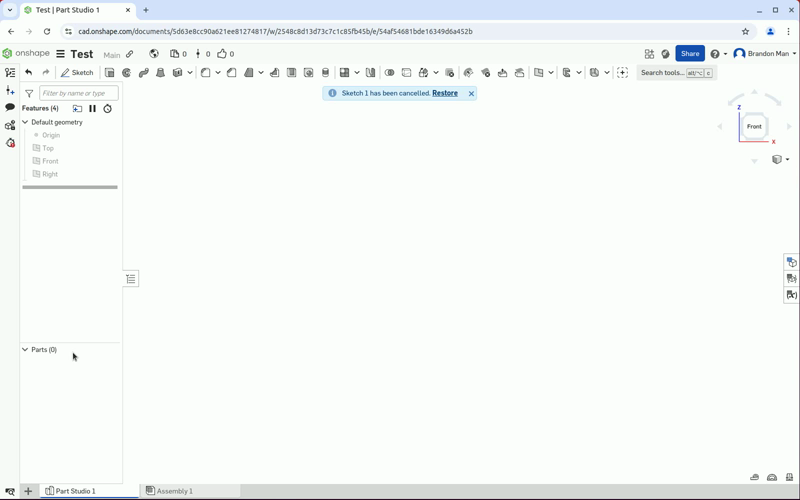
mouse_move(73, 352)
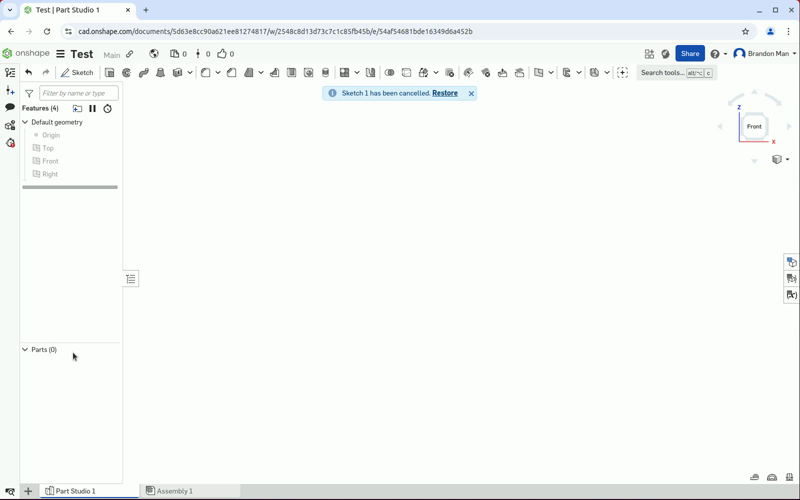
key(shift+y)
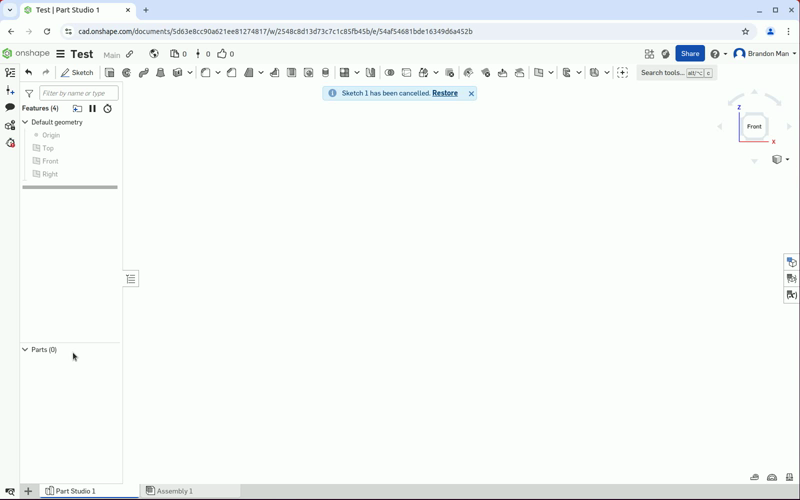
key(shift+s)
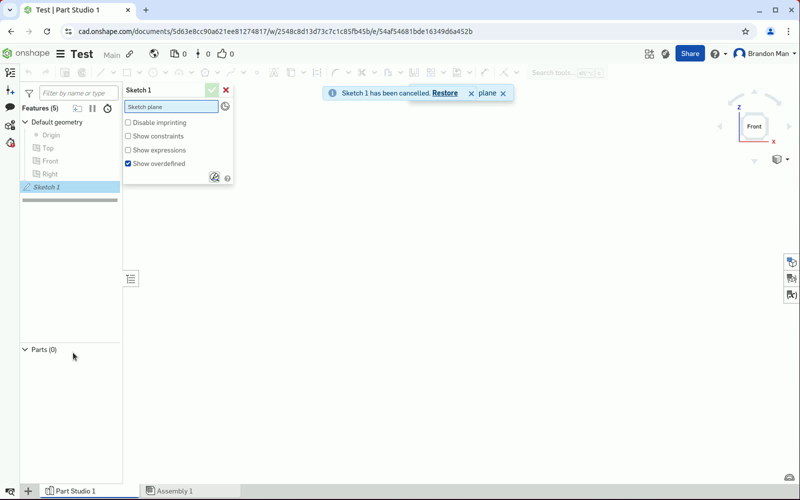
mouse_move(73, 163)
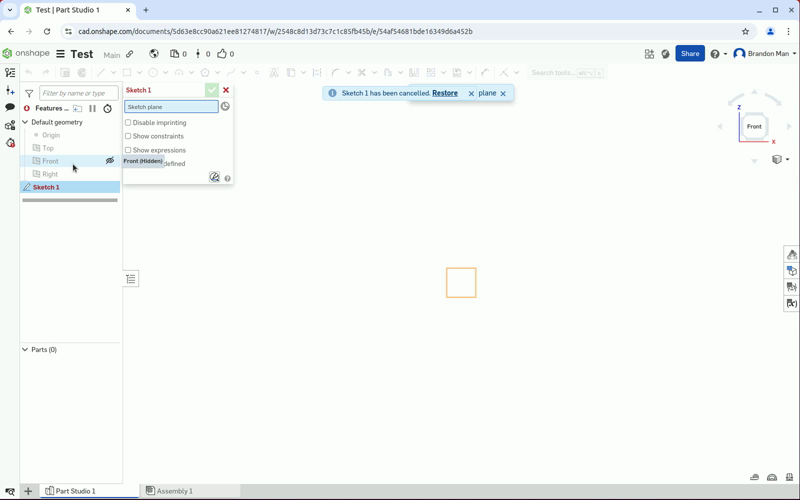
click(73, 163)
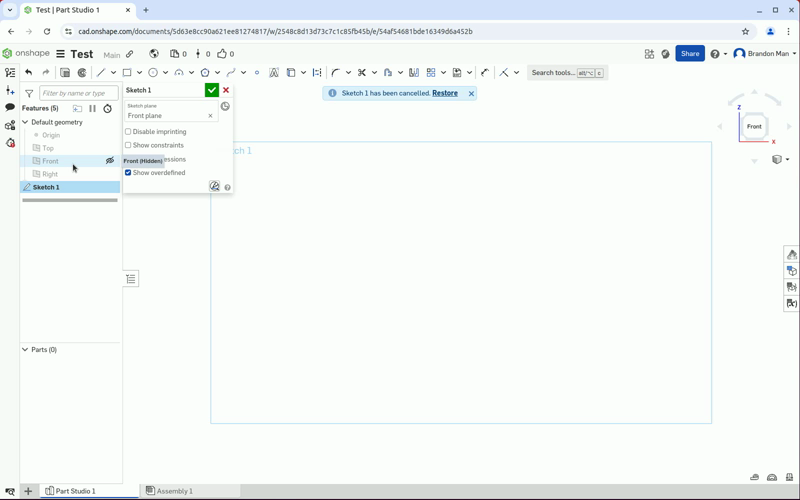
mouse_move(73, 352)
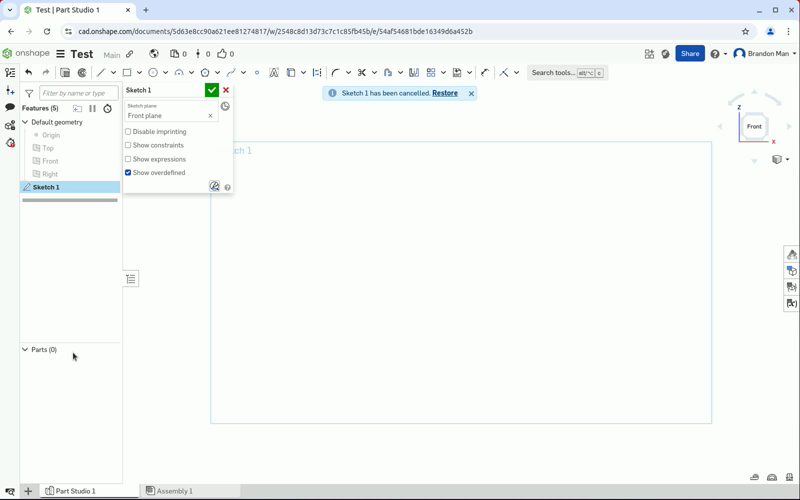
key(y)
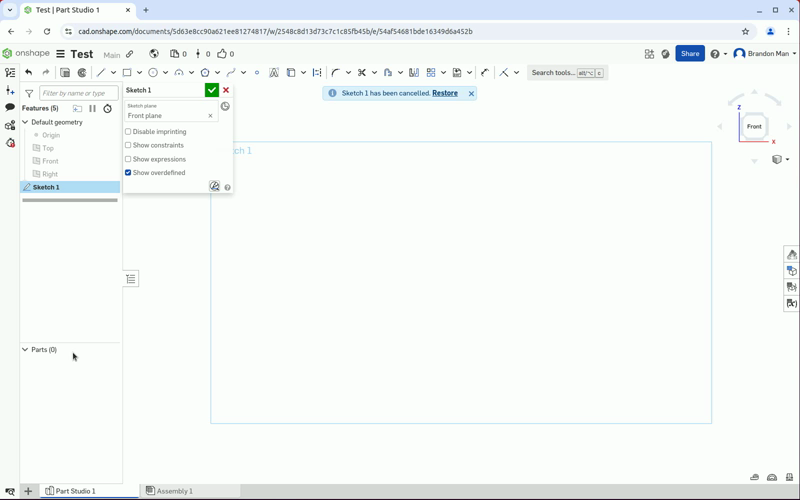
key(l)
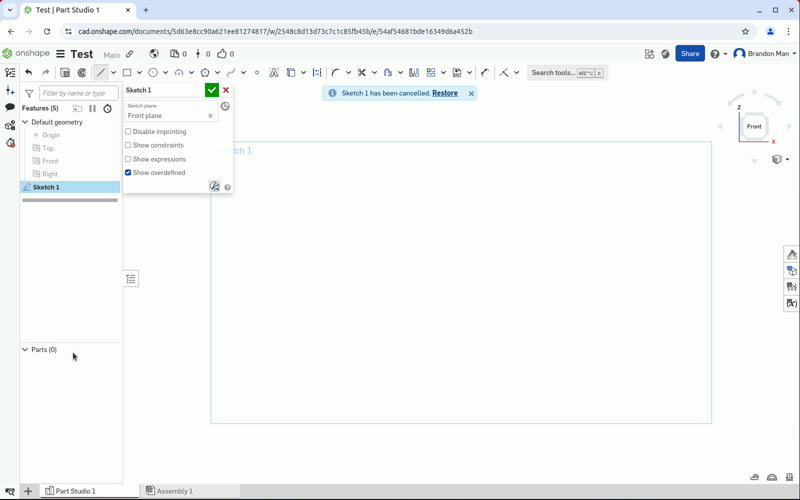
key_down(shift)
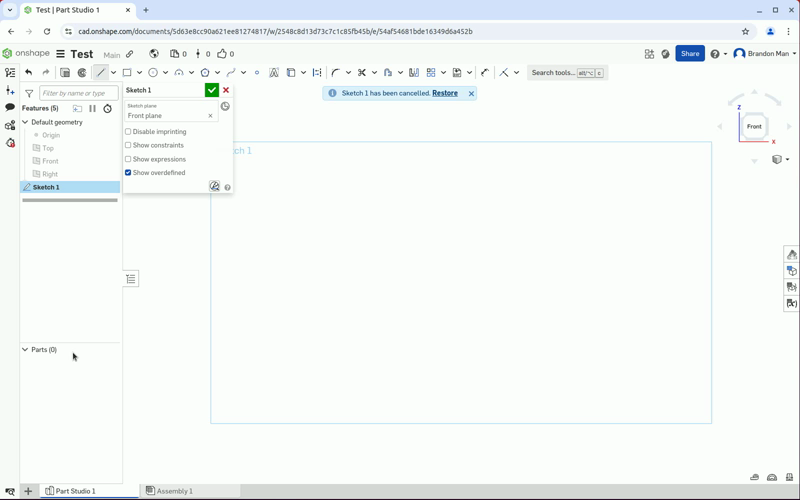
mouse_move(370, 351)
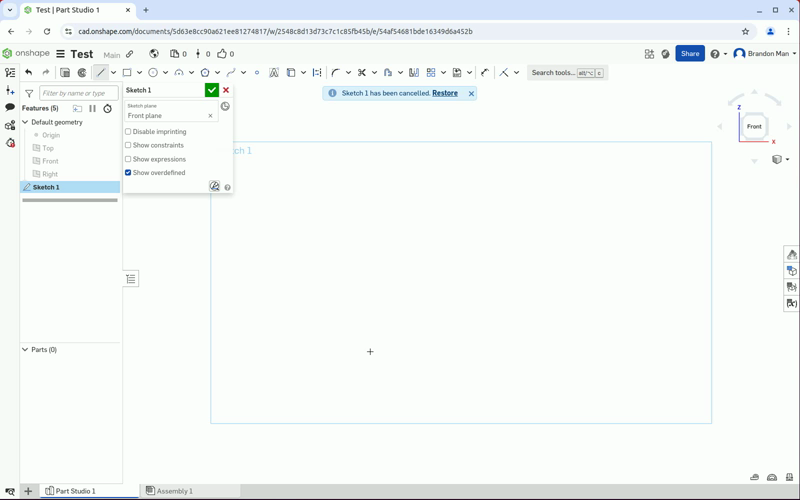
click(370, 351)
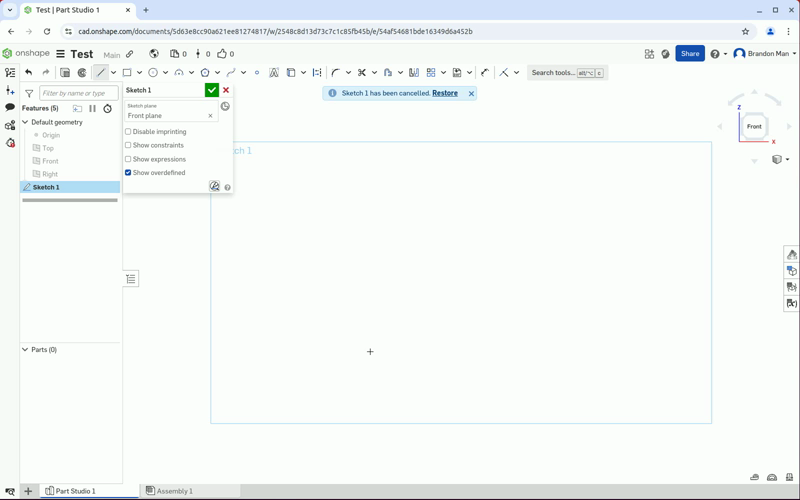
key_up(shift)
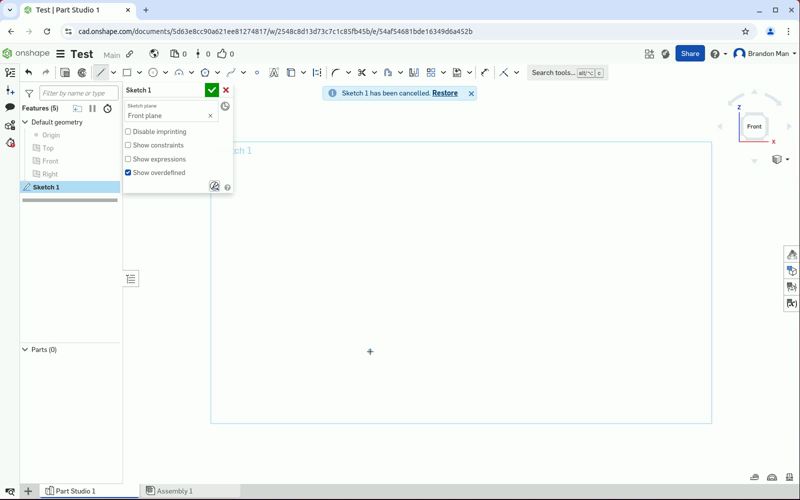
key_down(shift)
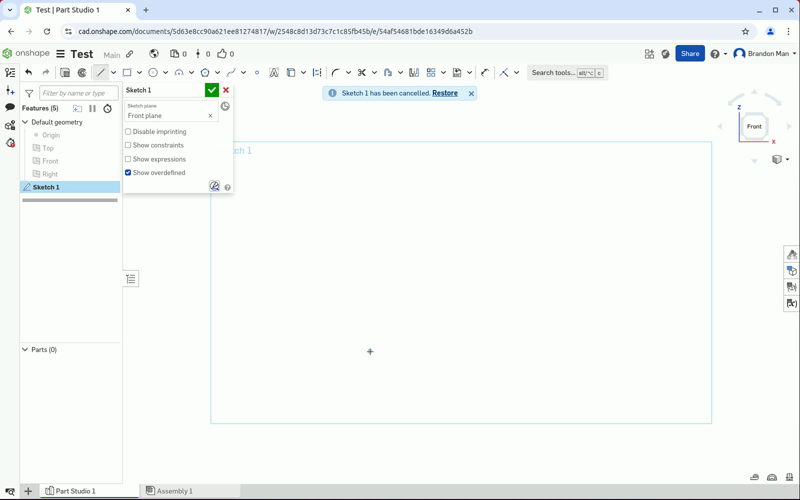
mouse_move(400, 351)
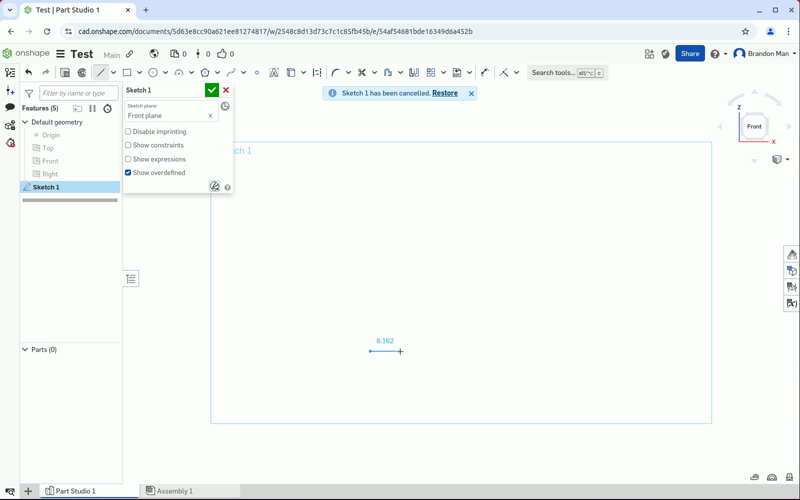
mouse_move(415, 351)
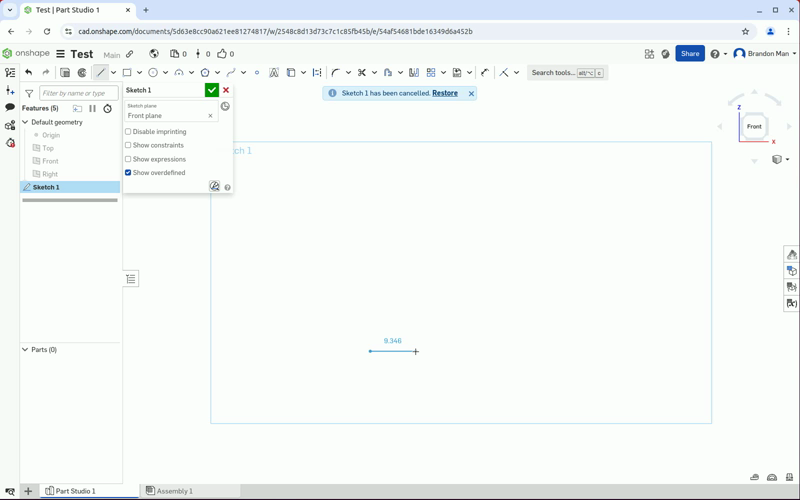
click(415, 351)
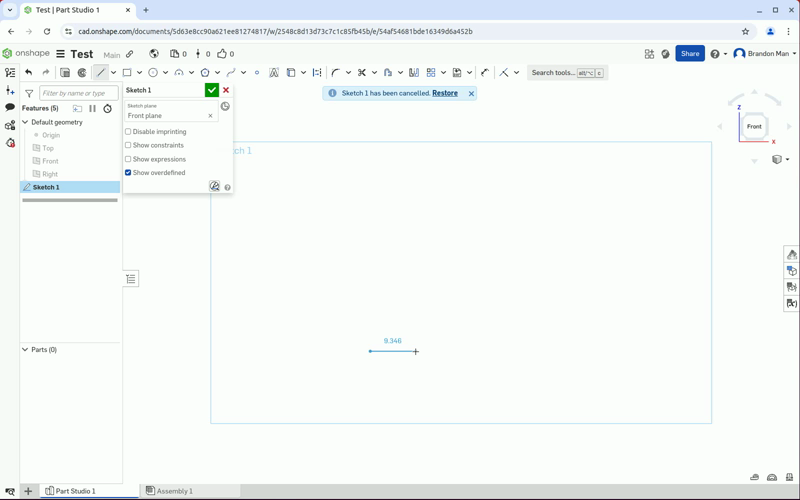
key_up(shift)
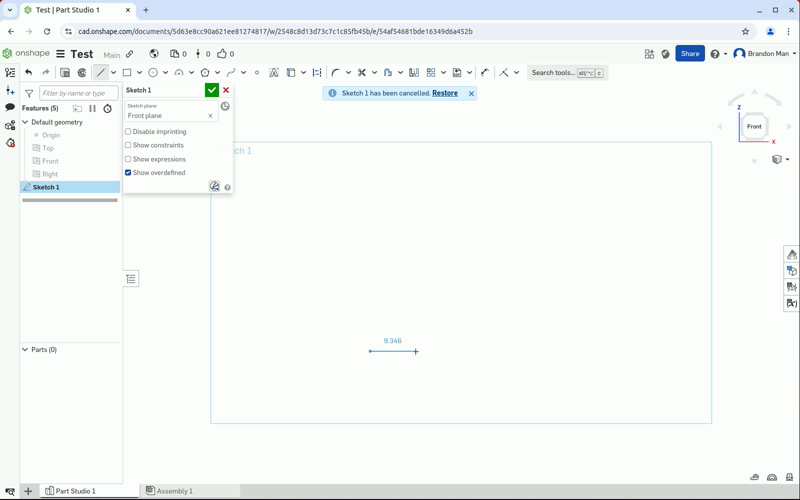
key_down(shift)
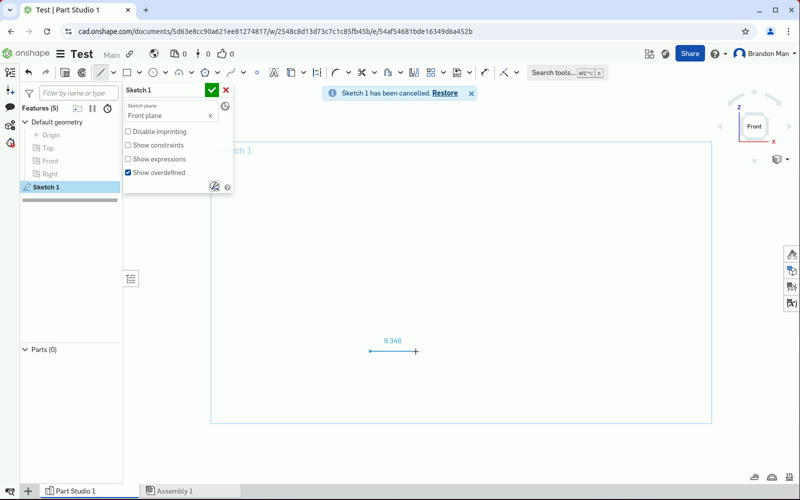
mouse_move(415, 216)
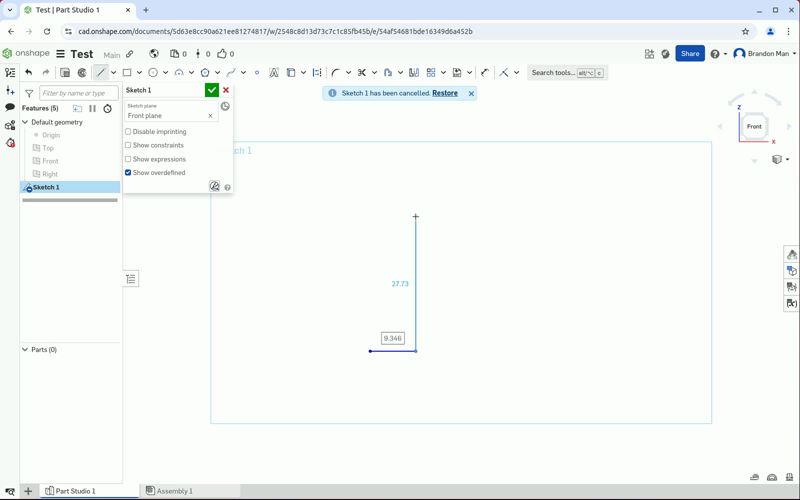
click(415, 216)
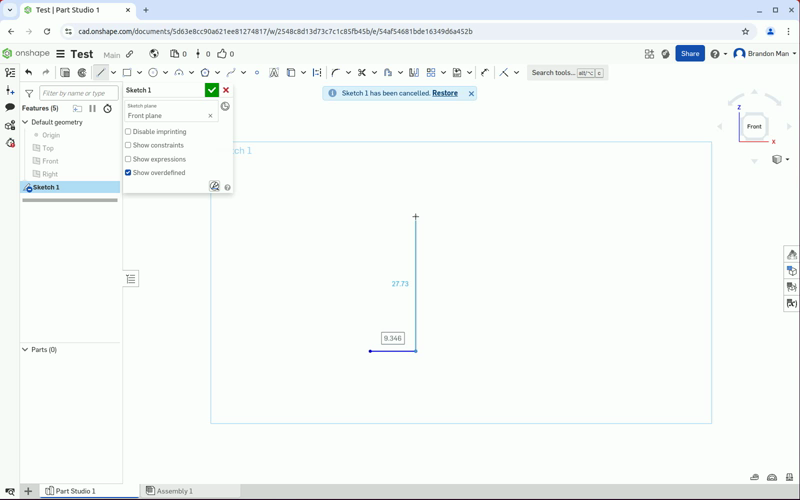
key_up(shift)
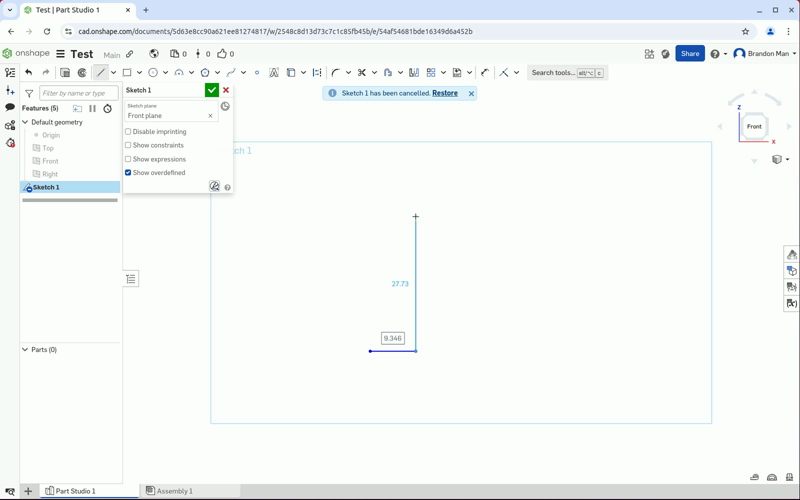
key_down(shift)
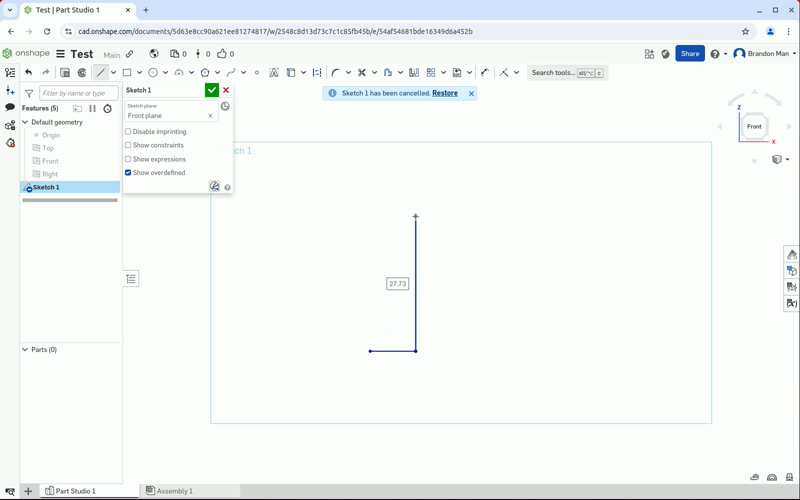
mouse_move(445, 216)
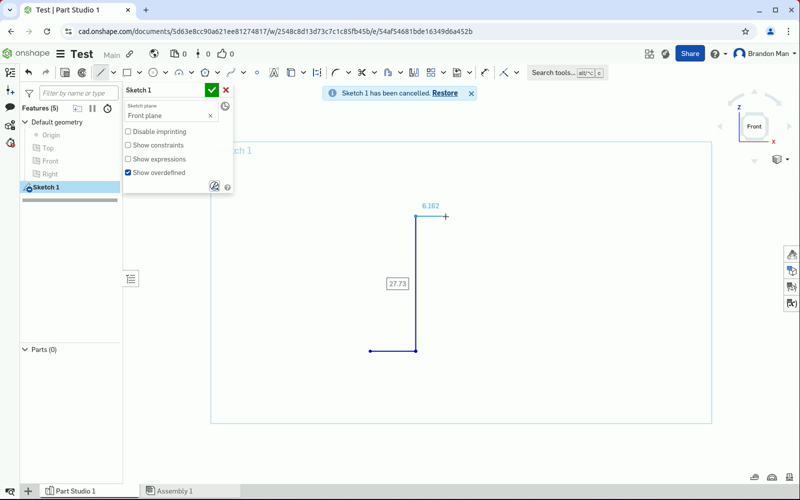
mouse_move(370, 216)
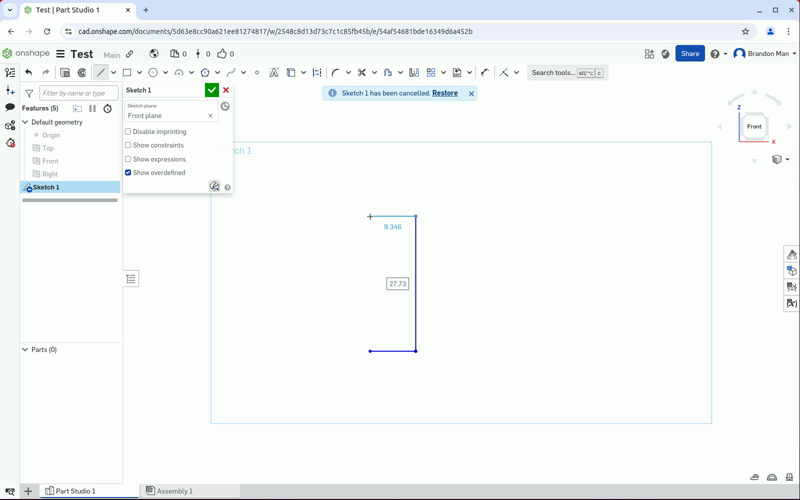
click(370, 216)
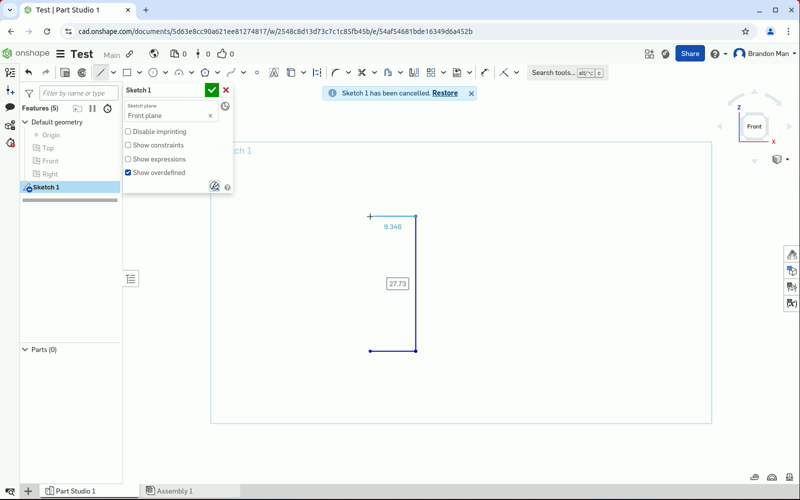
key_up(shift)
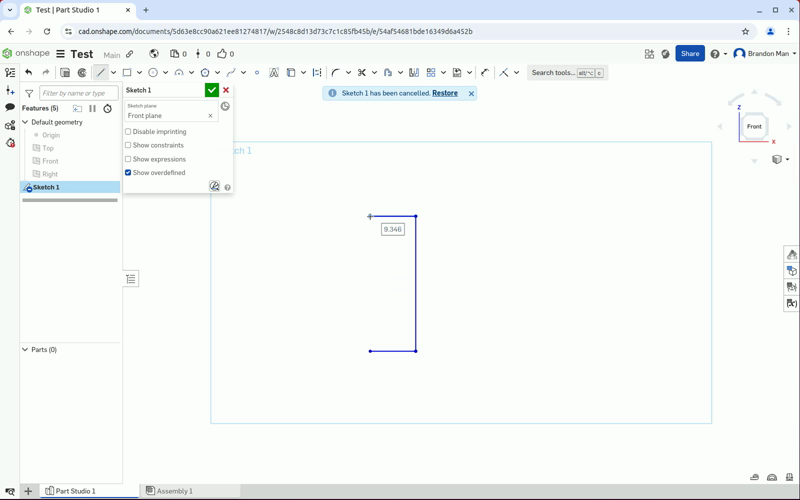
key_down(shift)
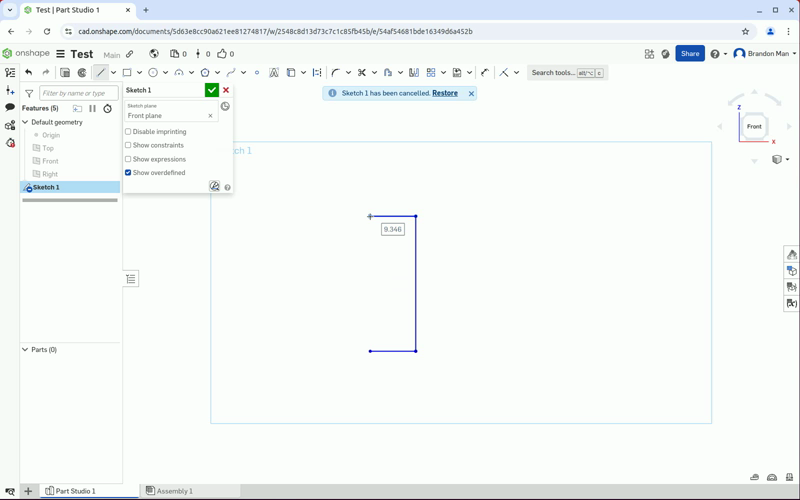
mouse_move(370, 351)
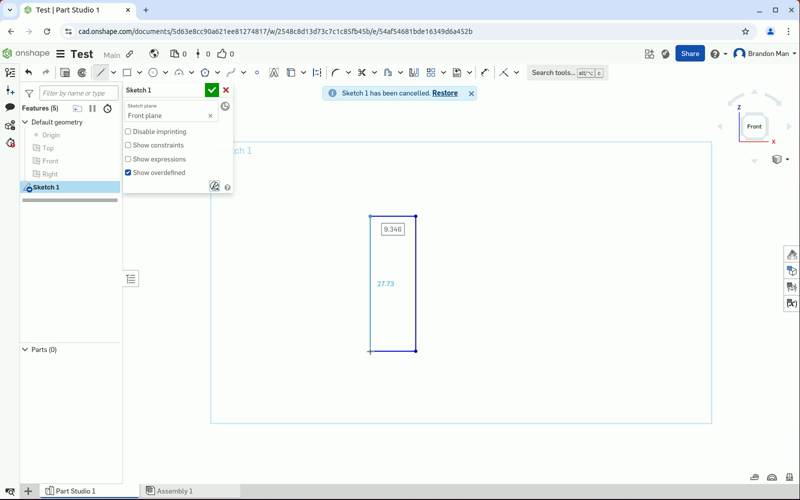
key_up(shift)
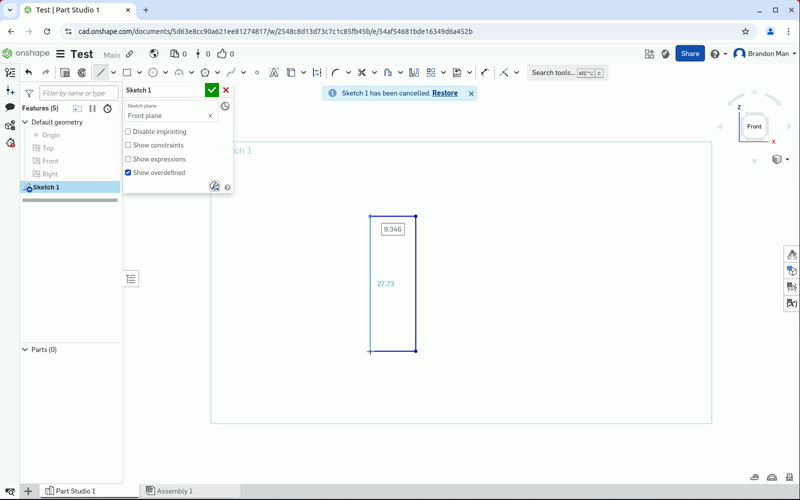
click(370, 351)
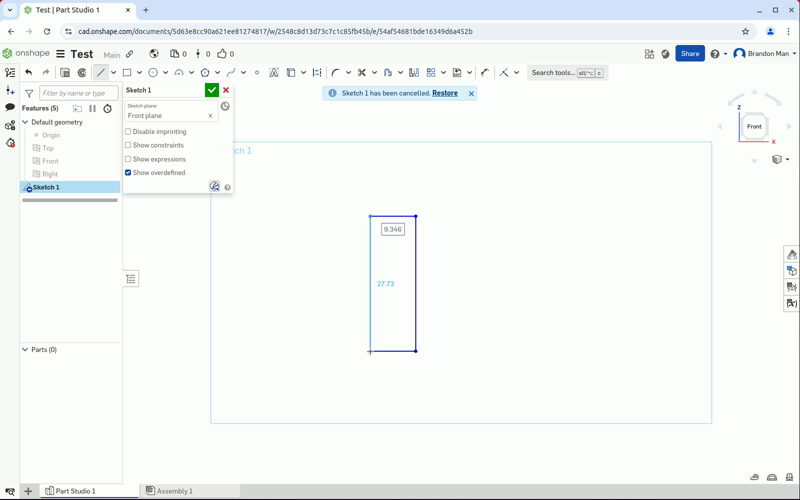
key(esc)
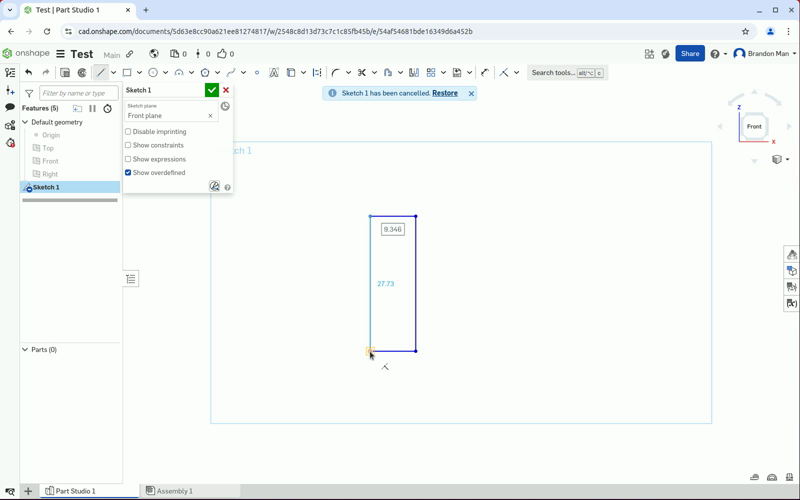
mouse_move(401, 263)
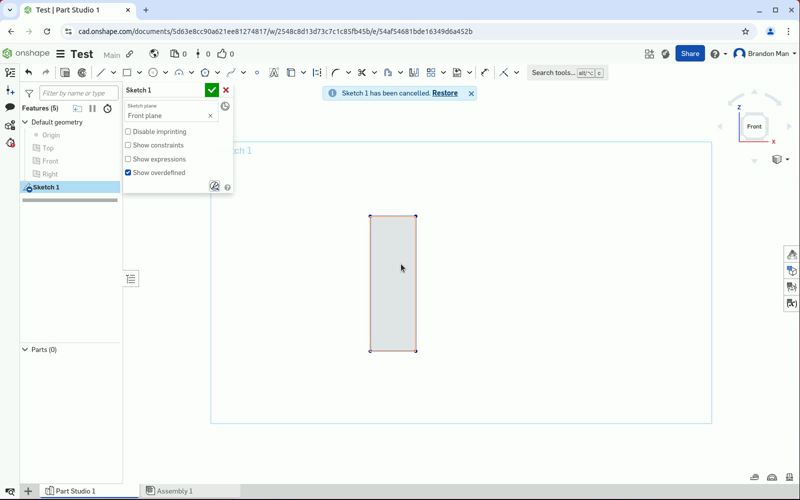
click(401, 263)
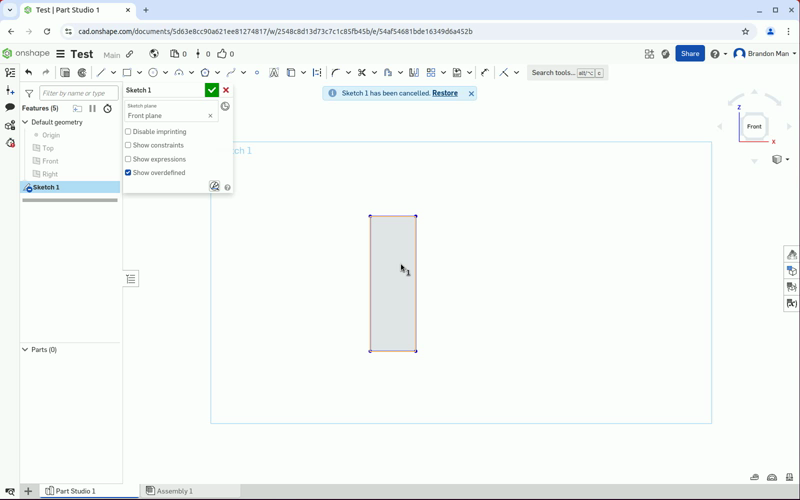
mouse_move(73, 352)
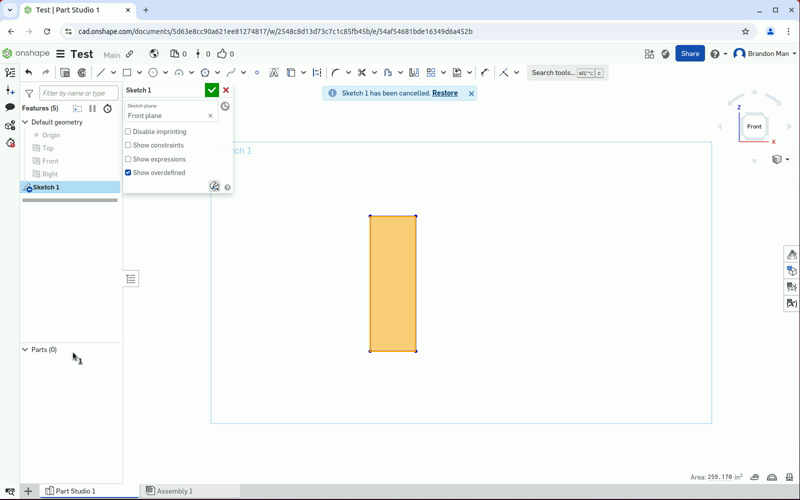
key(shift+y)
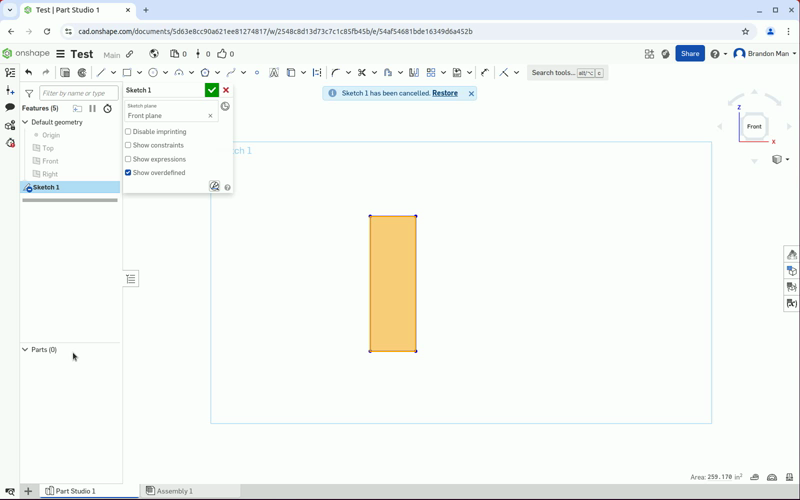
key(shift+e)
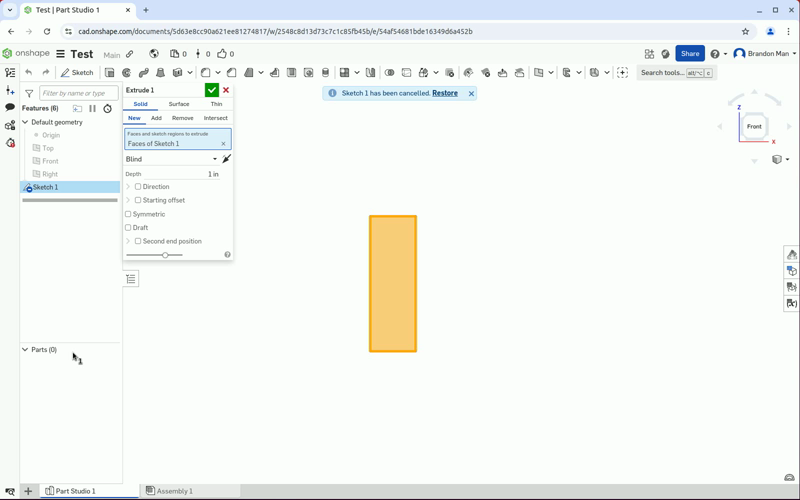
mouse_move(143, 106)
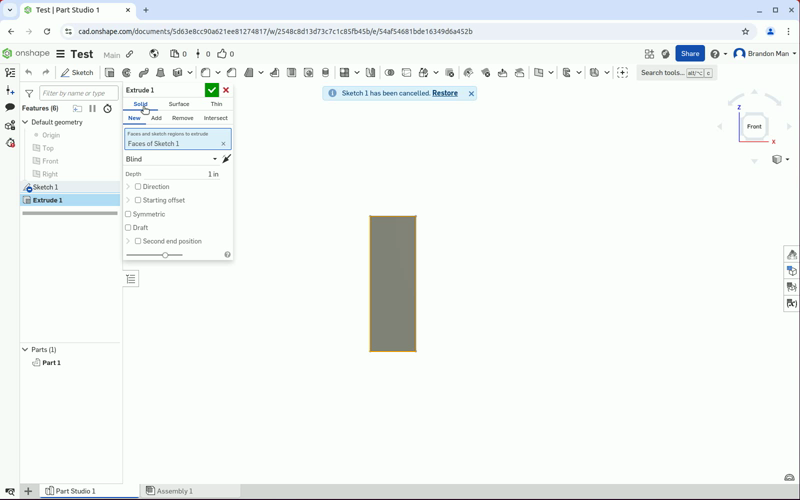
click(143, 106)
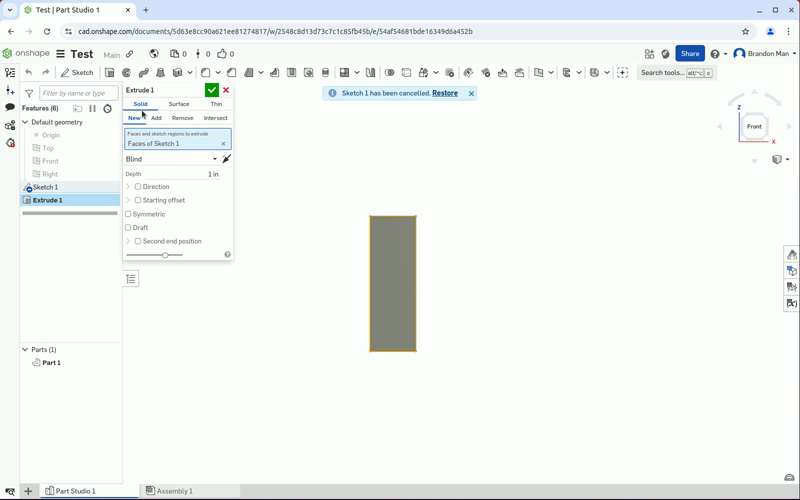
mouse_move(137, 120)
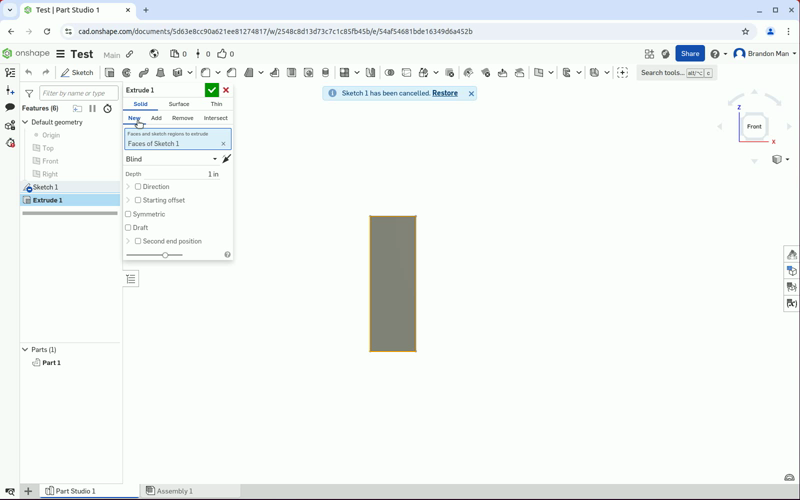
click(137, 120)
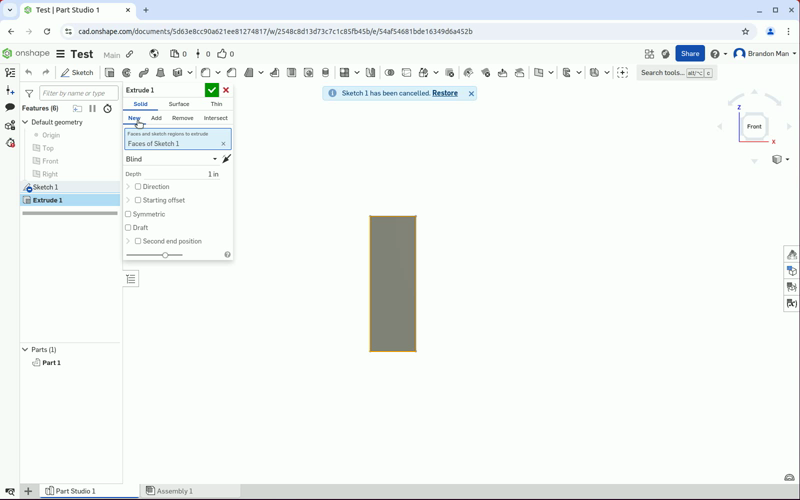
key(tab, 4)
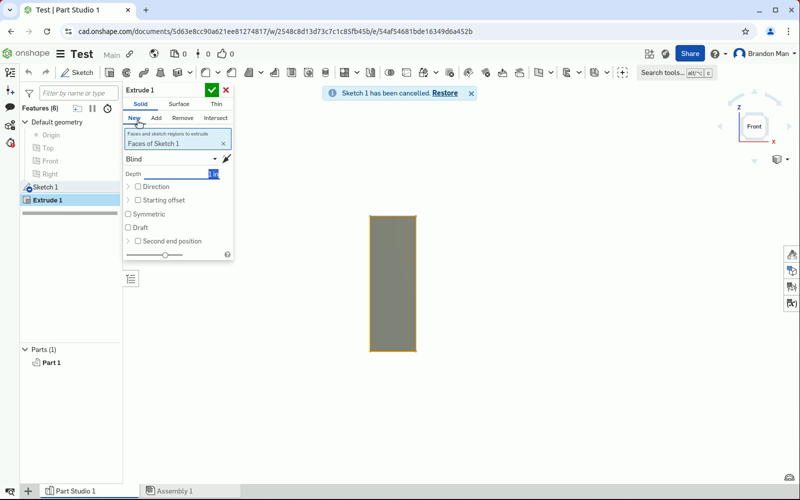
text(9.147)
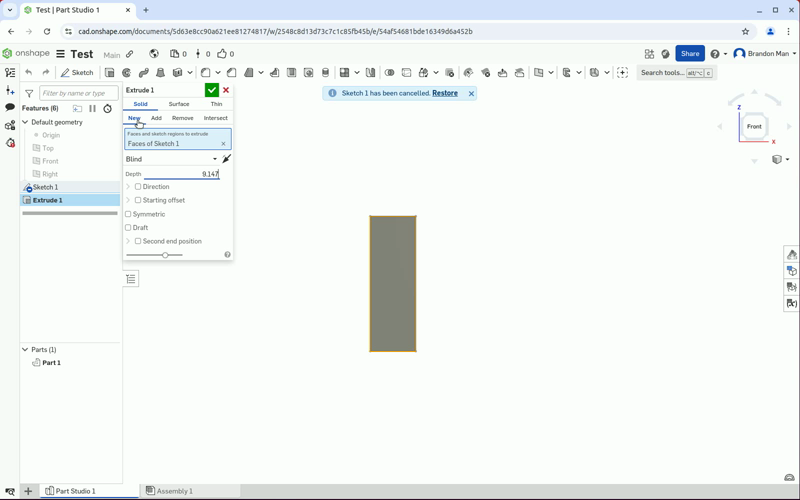
key(enter)
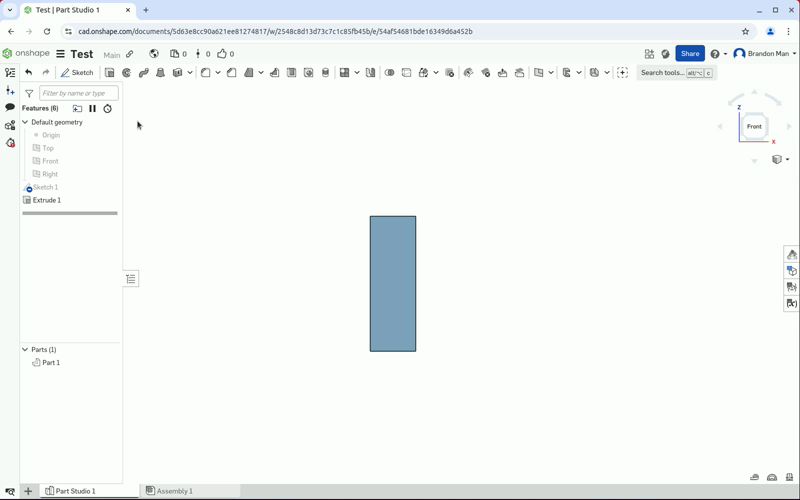
key(shift+h)
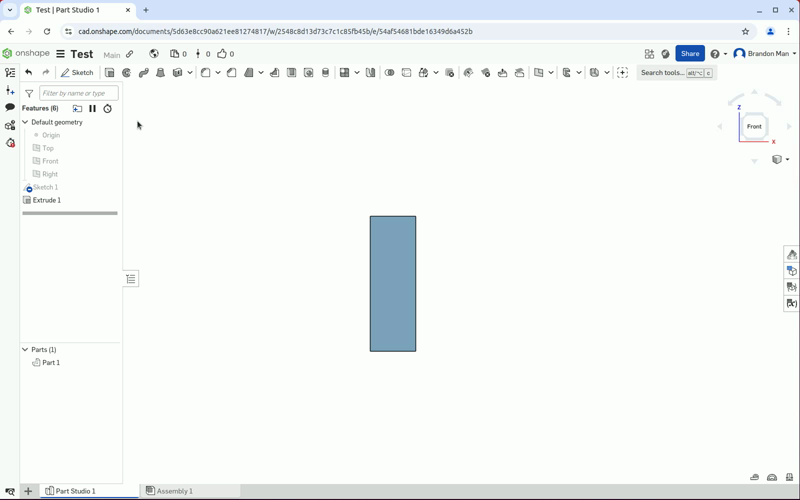
key(shift+h)
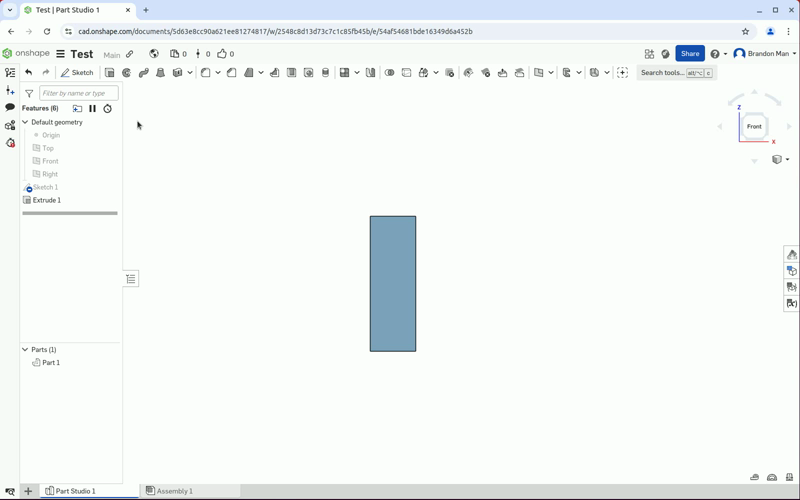
mouse_move(73, 189)
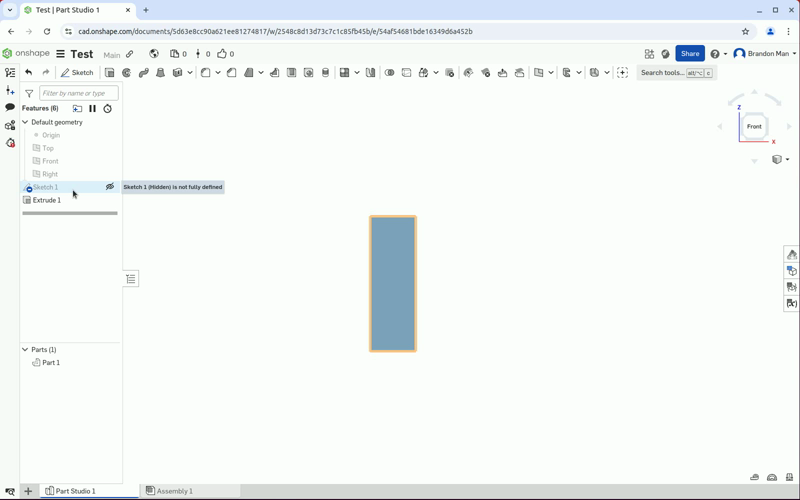
click(73, 189)
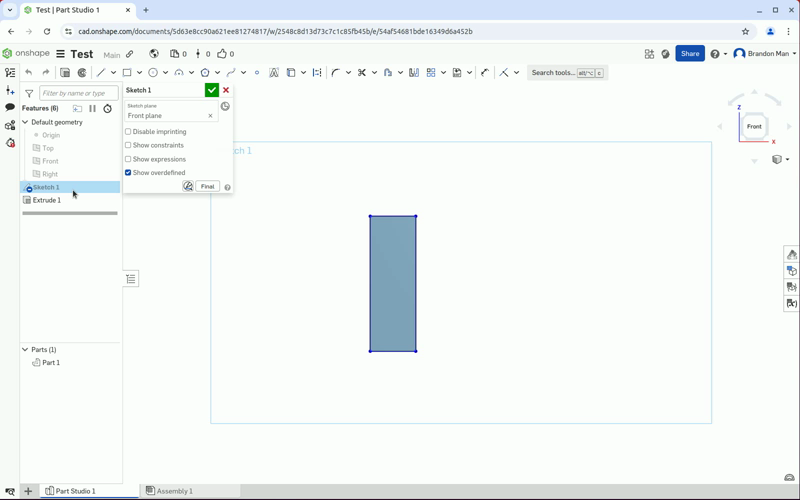
mouse_move(229, 92)
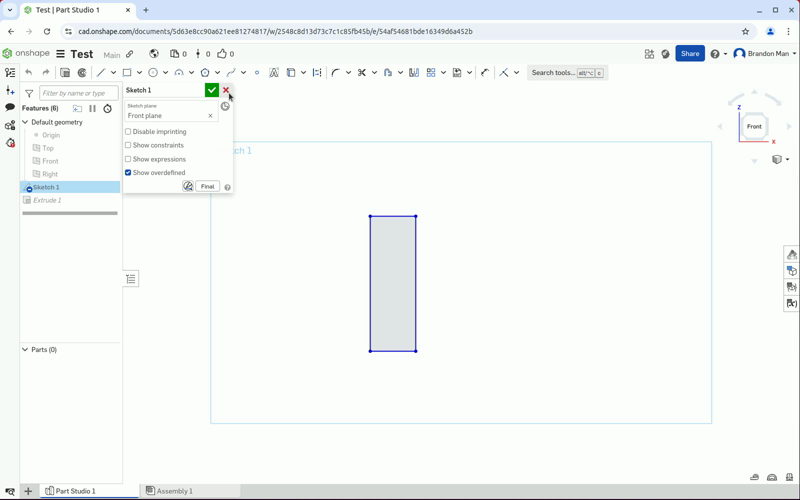
click(229, 92)
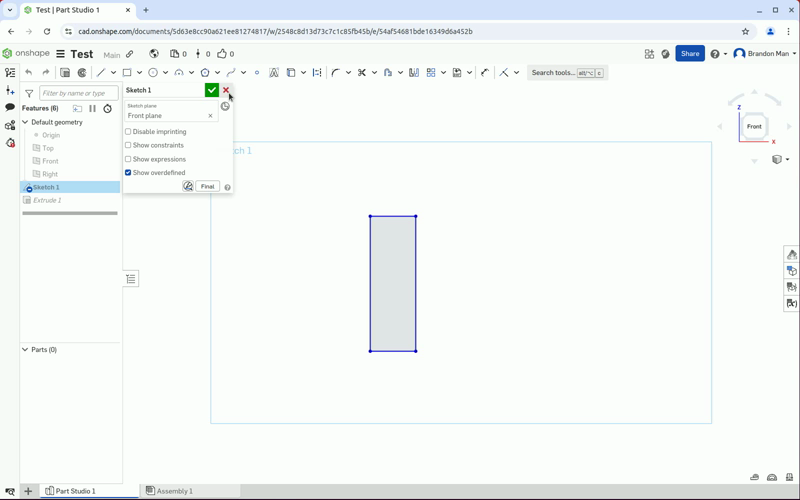
key(shift+s)
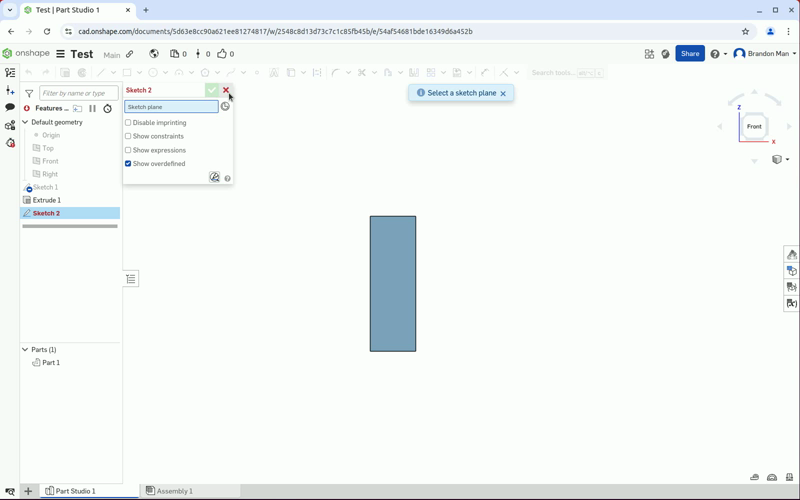
mouse_move(73, 163)
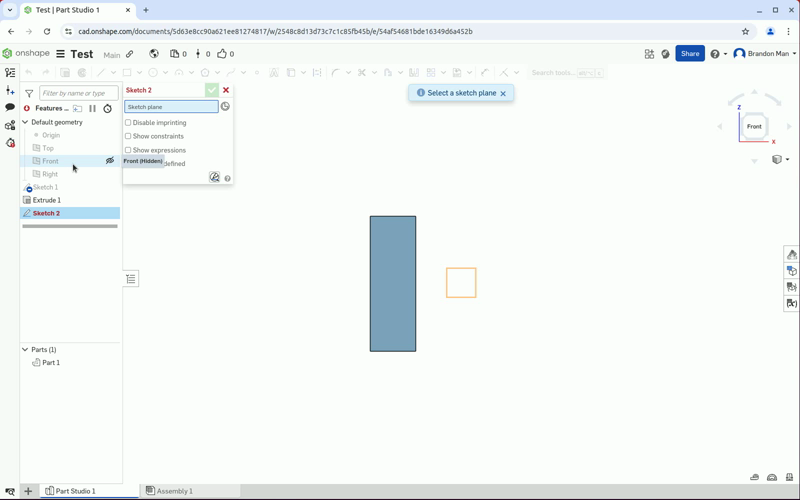
click(73, 163)
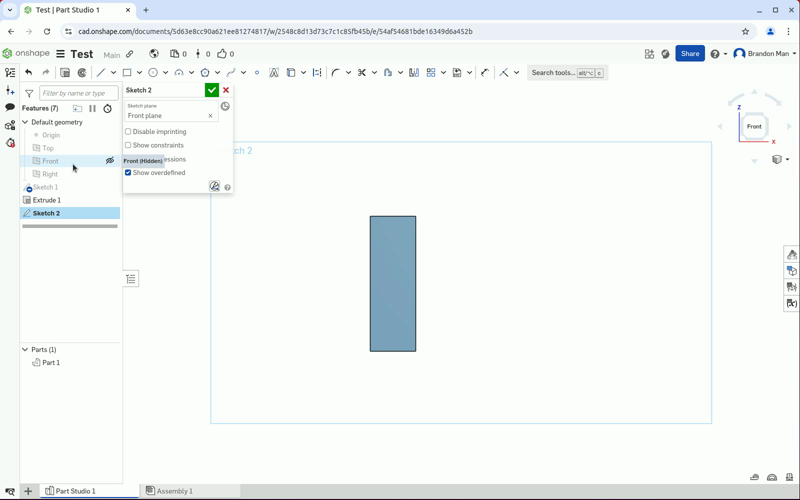
mouse_move(73, 352)
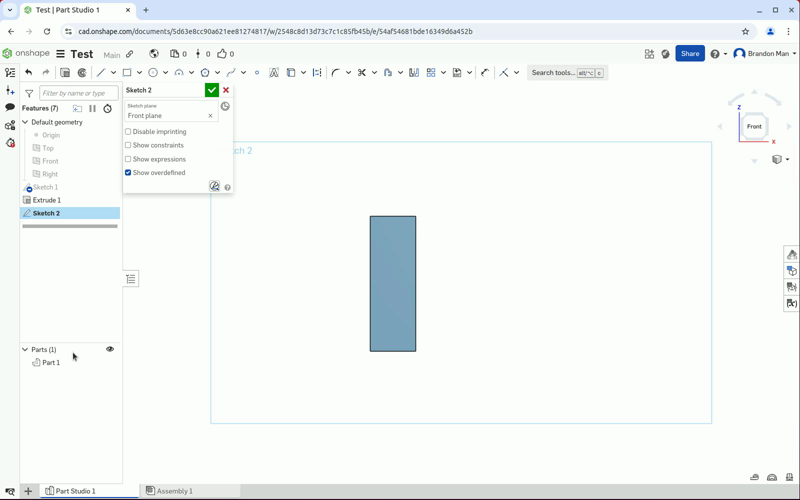
key(y)
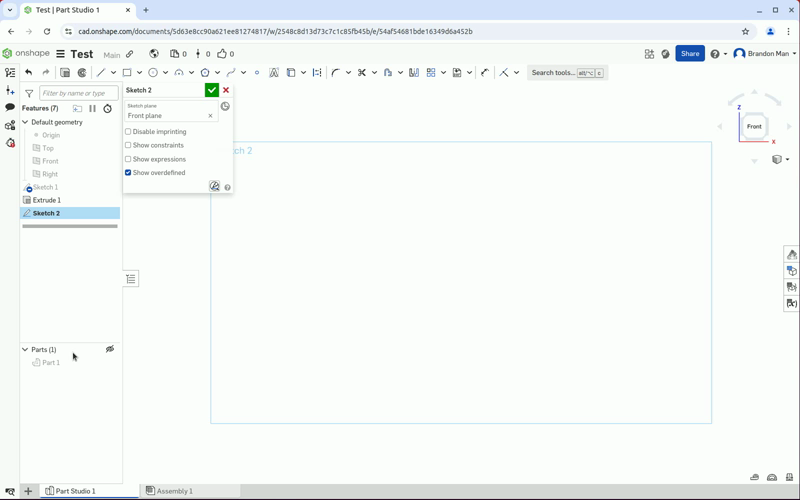
key(l)
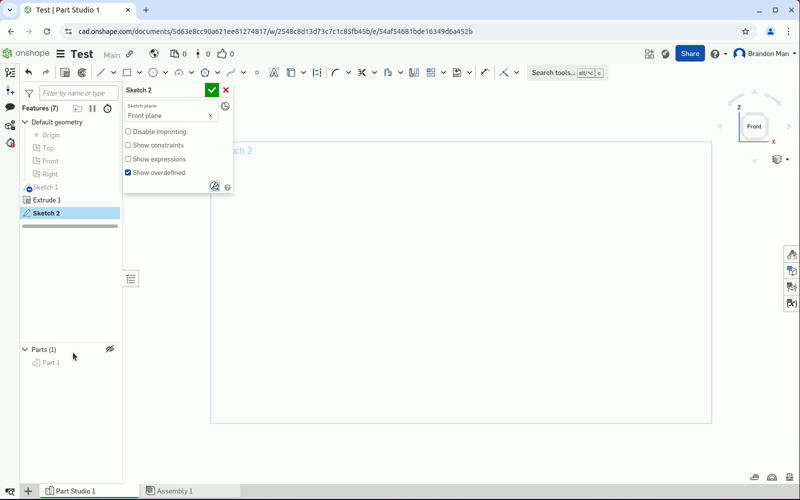
key_down(shift)
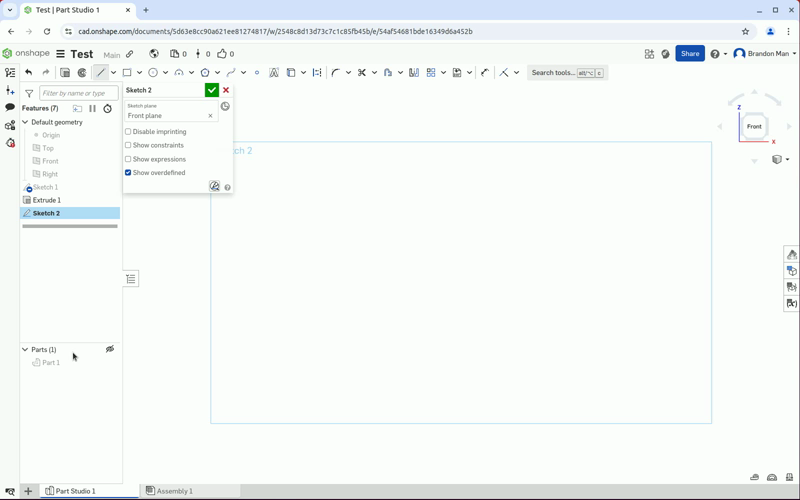
mouse_move(416, 351)
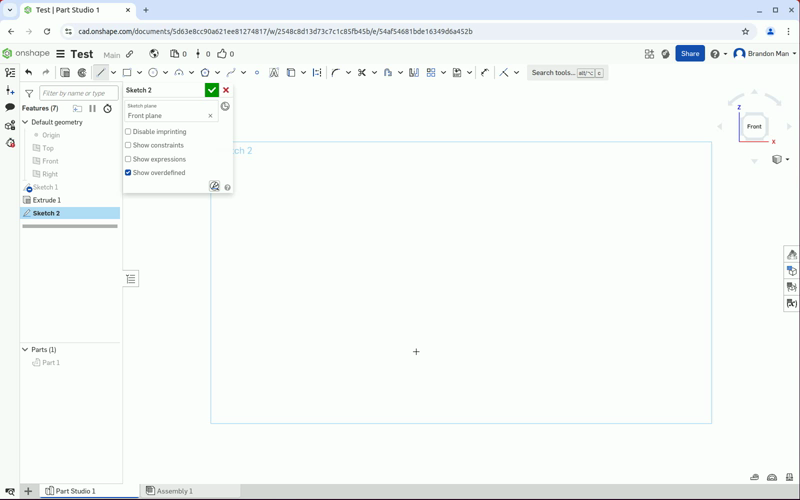
click(416, 351)
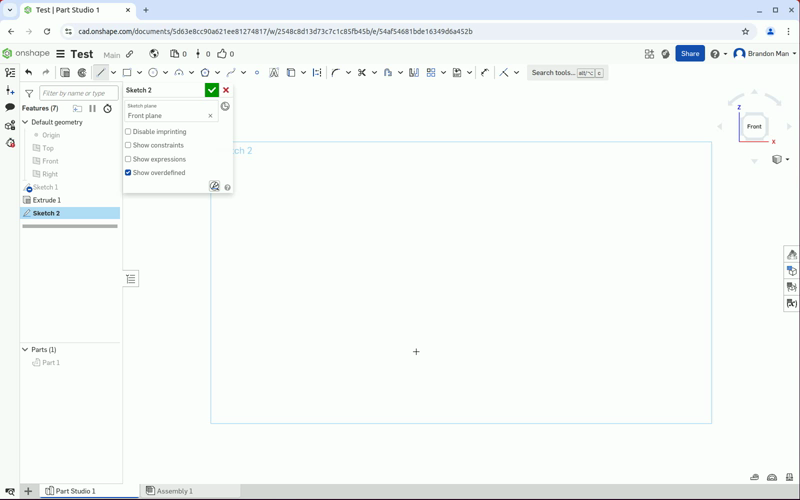
key_up(shift)
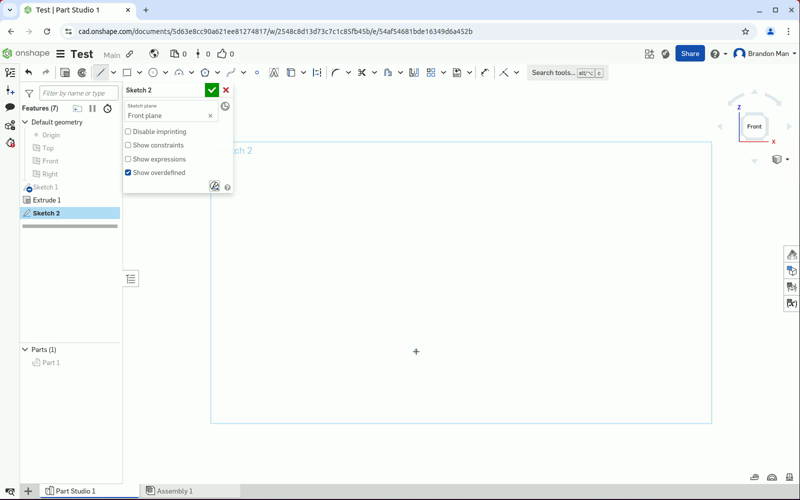
key_down(shift)
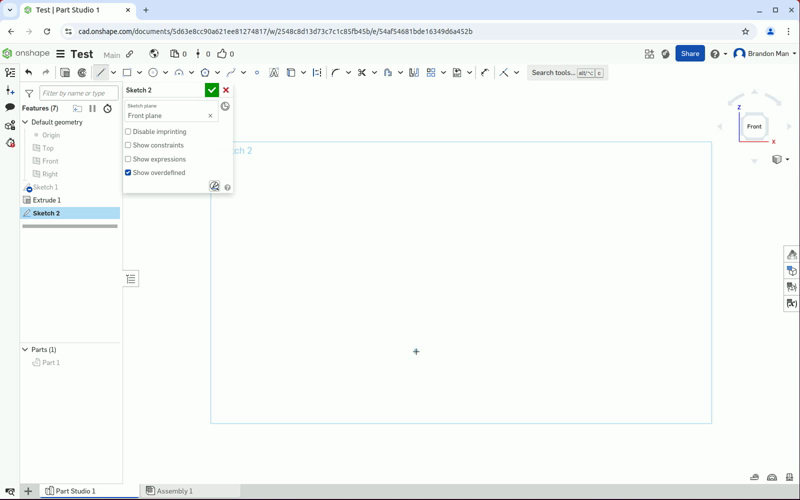
mouse_move(550, 351)
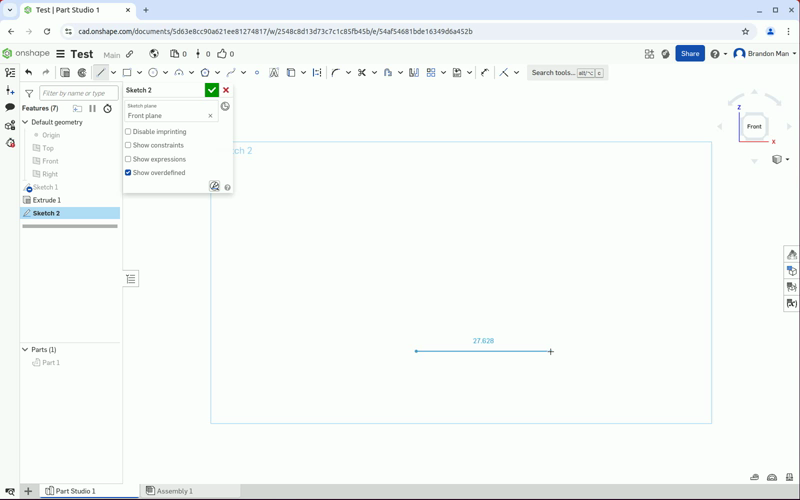
click(550, 351)
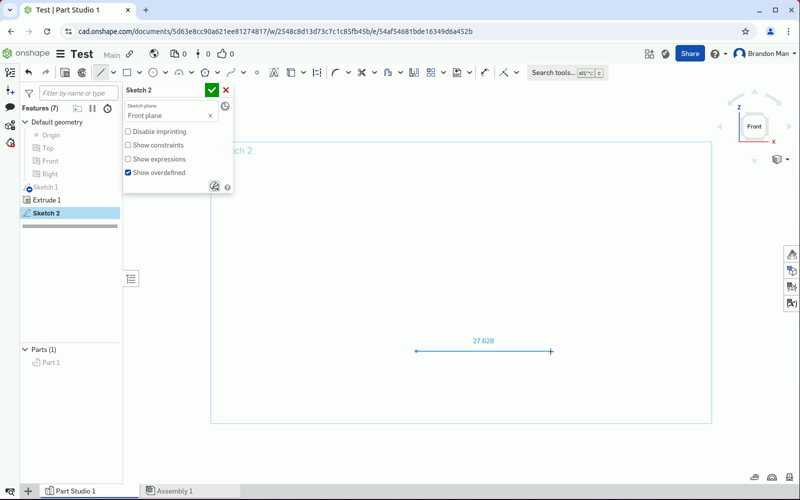
key_up(shift)
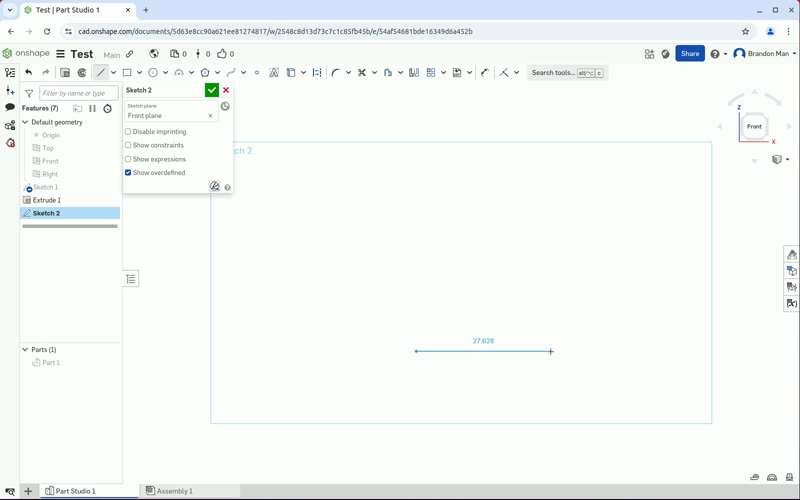
key_down(shift)
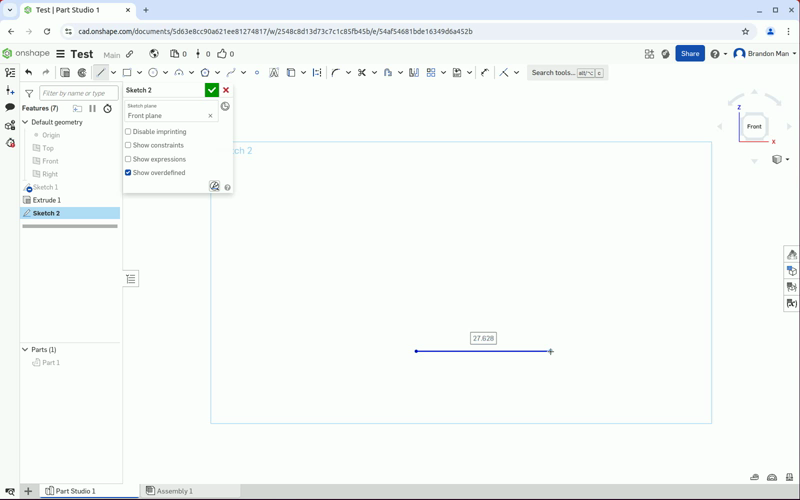
mouse_move(550, 282)
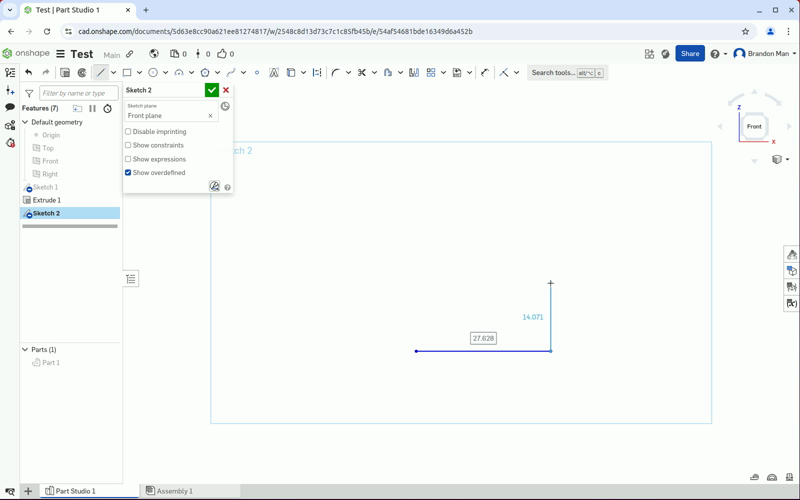
click(550, 282)
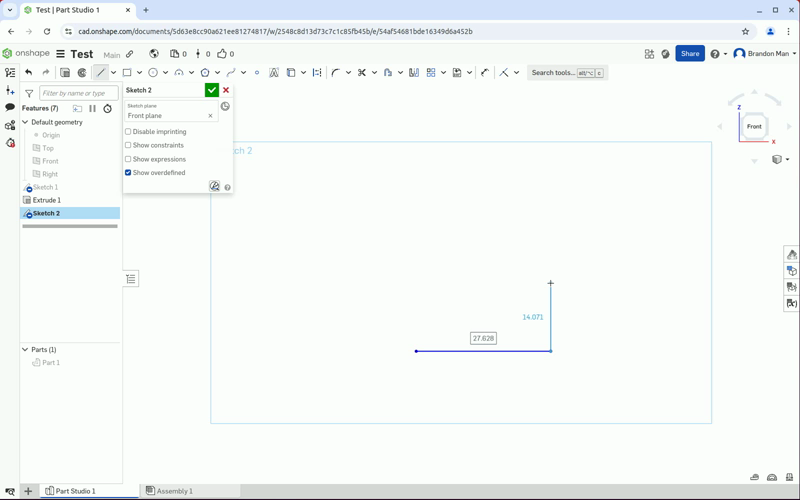
key_up(shift)
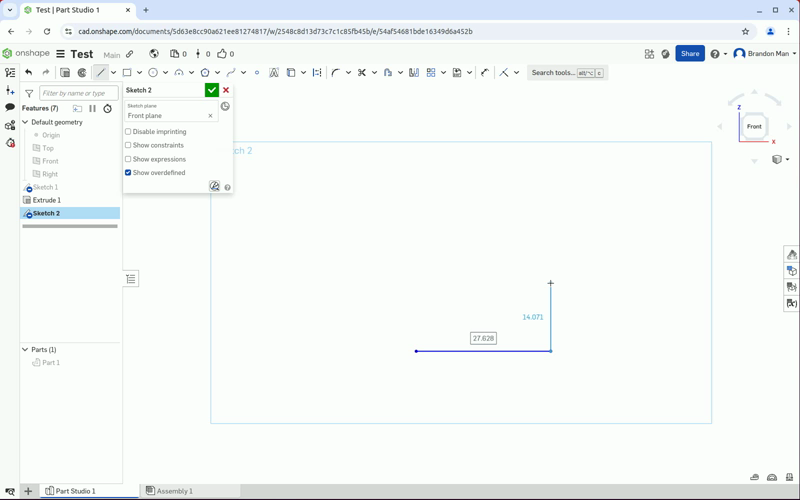
key_down(shift)
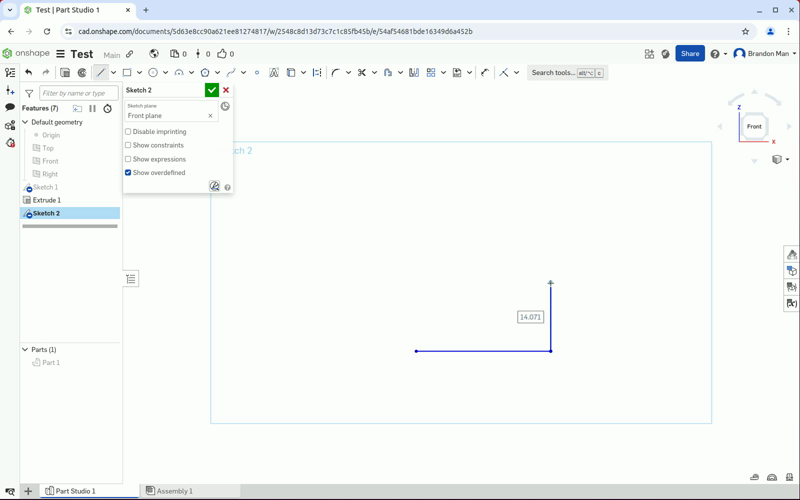
mouse_move(484, 216)
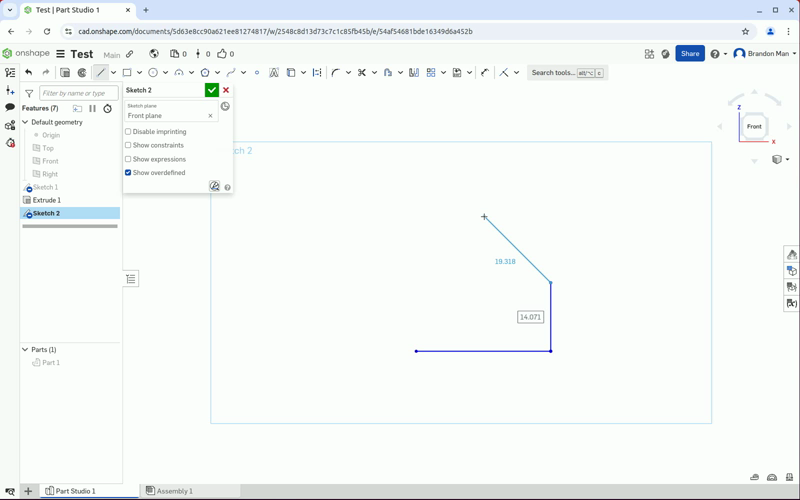
click(484, 216)
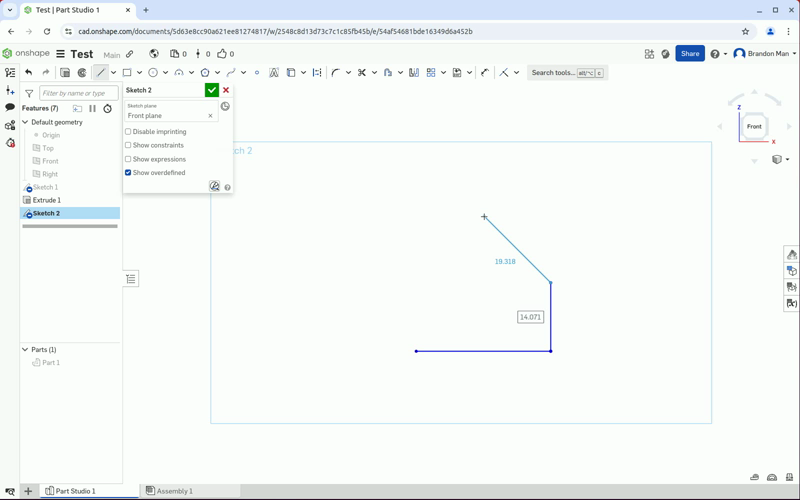
key_up(shift)
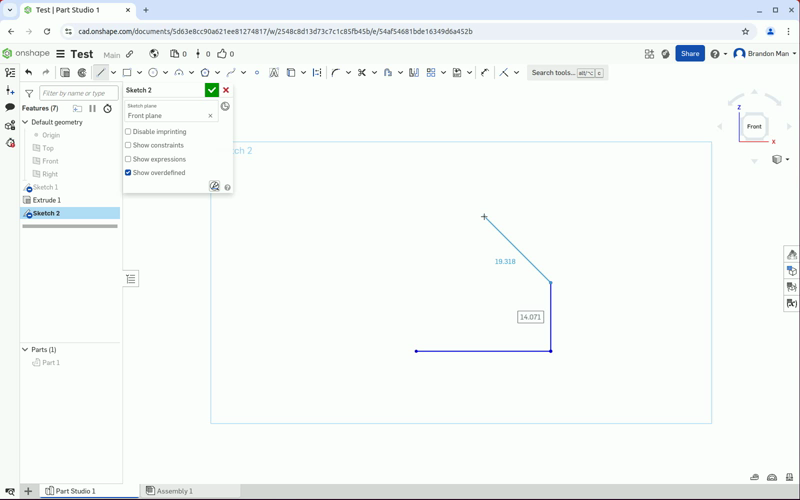
key_down(shift)
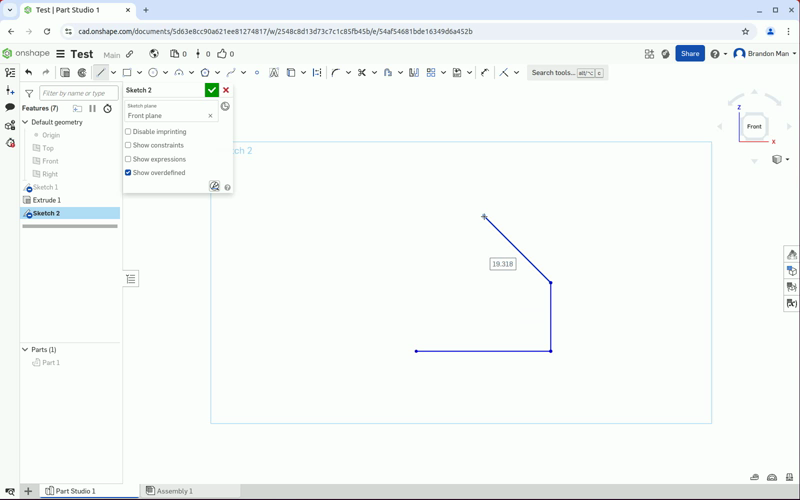
mouse_move(416, 216)
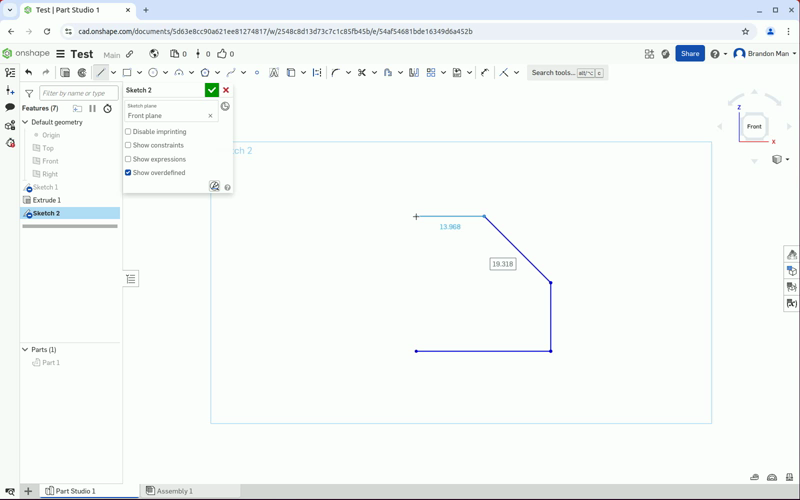
click(416, 216)
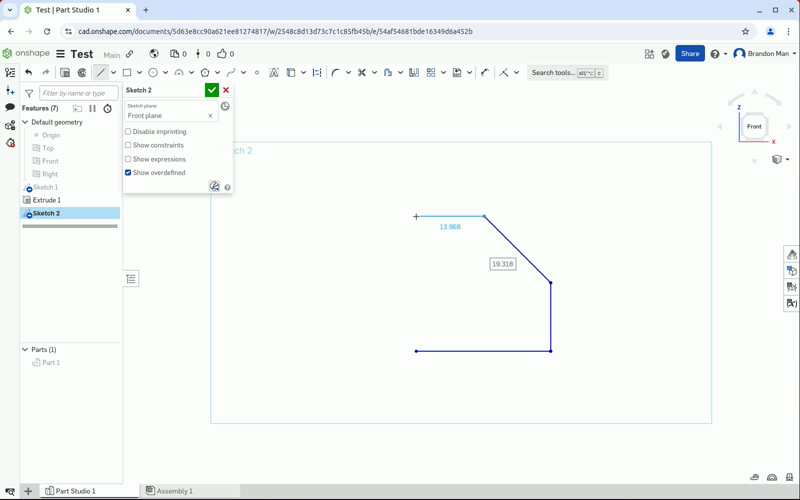
key_up(shift)
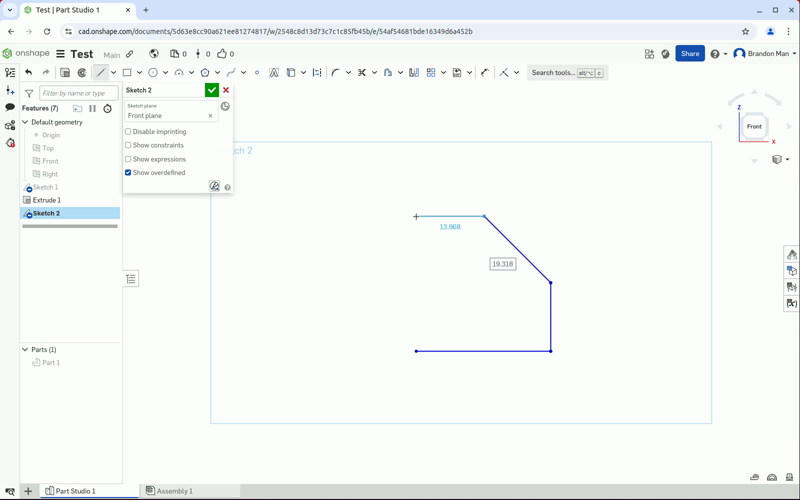
key_down(shift)
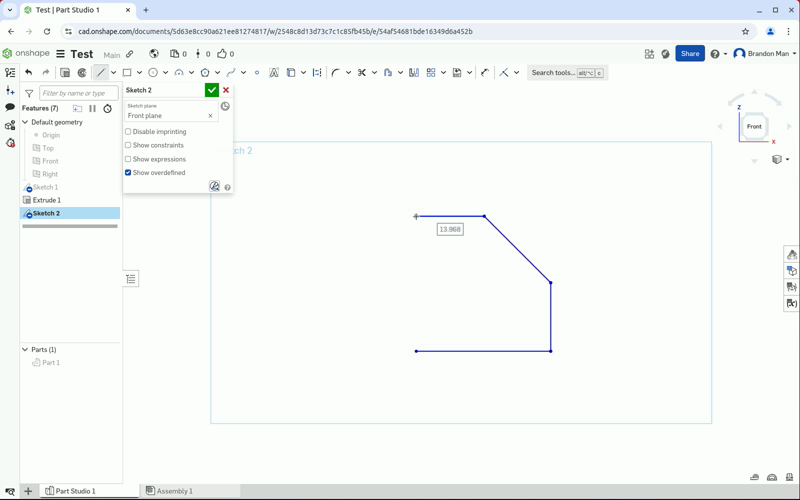
mouse_move(416, 351)
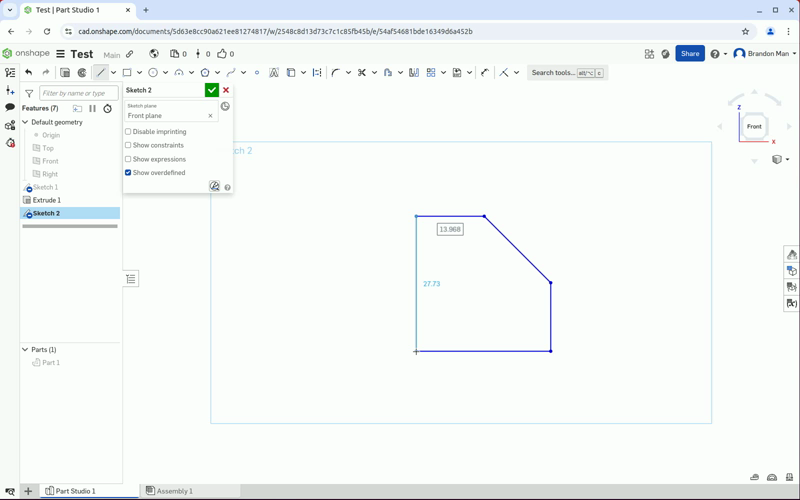
key_up(shift)
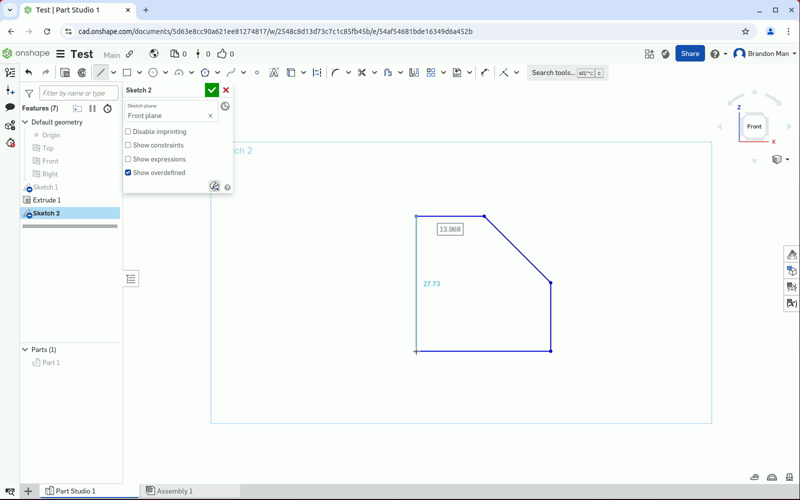
click(416, 351)
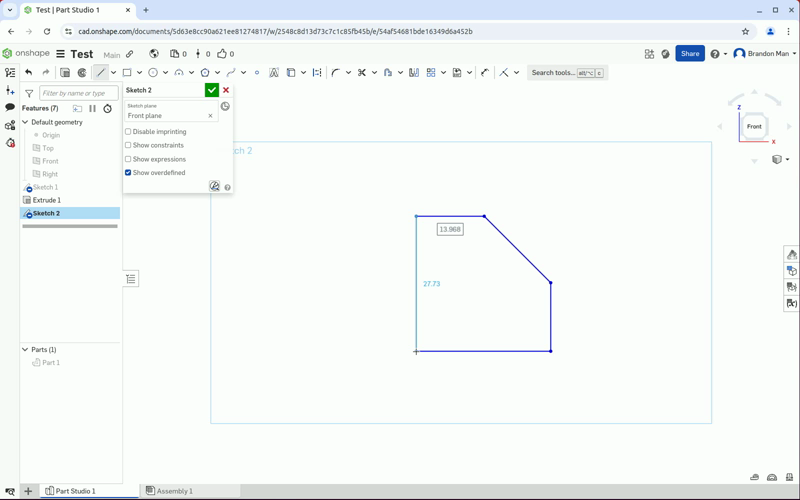
key(esc)
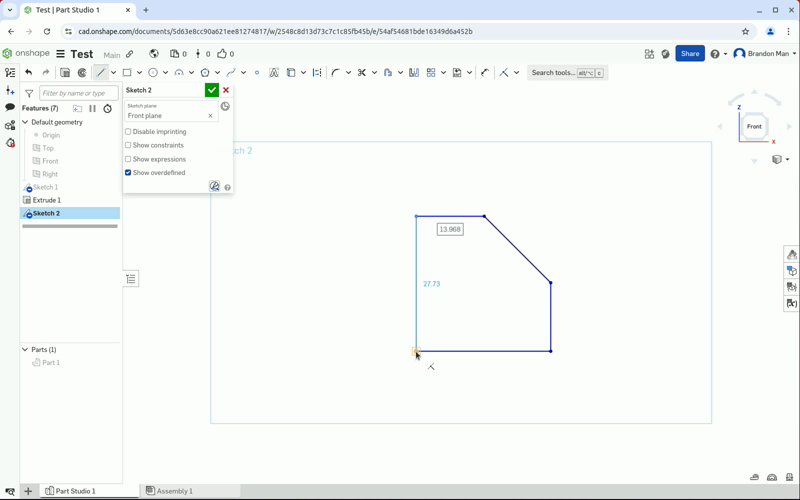
mouse_move(474, 232)
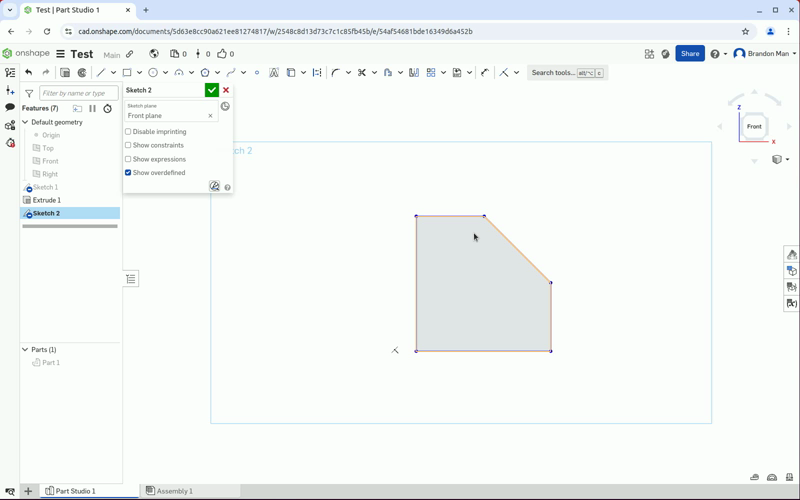
click(474, 232)
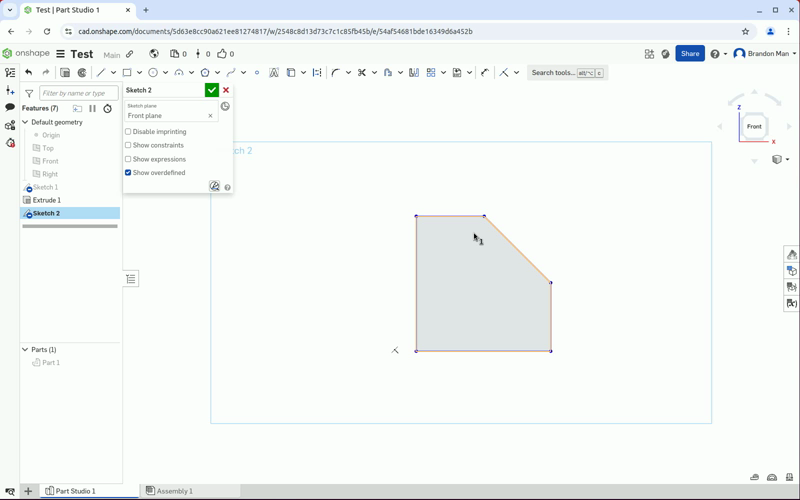
mouse_move(73, 352)
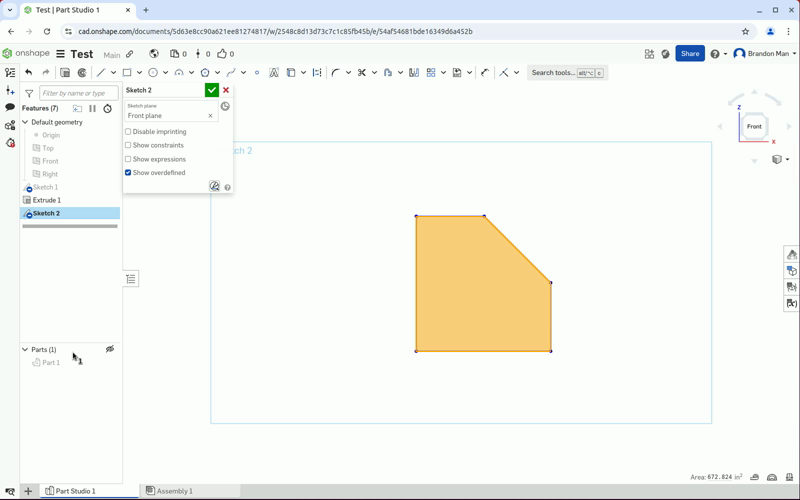
key(shift+y)
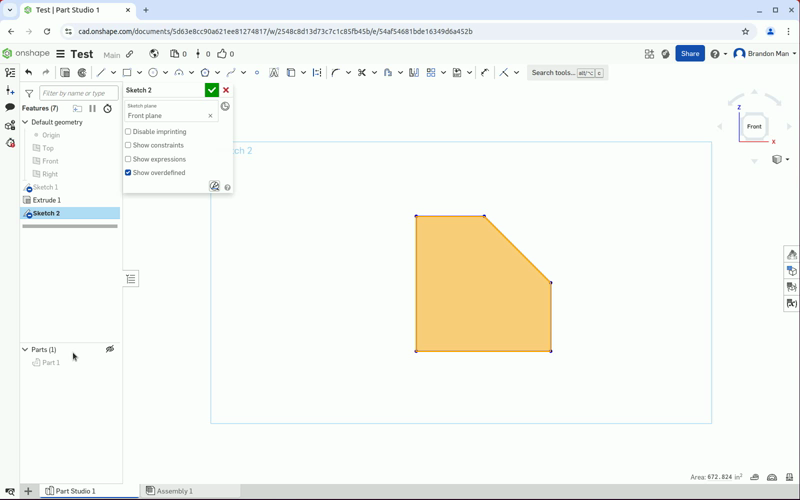
key(shift+e)
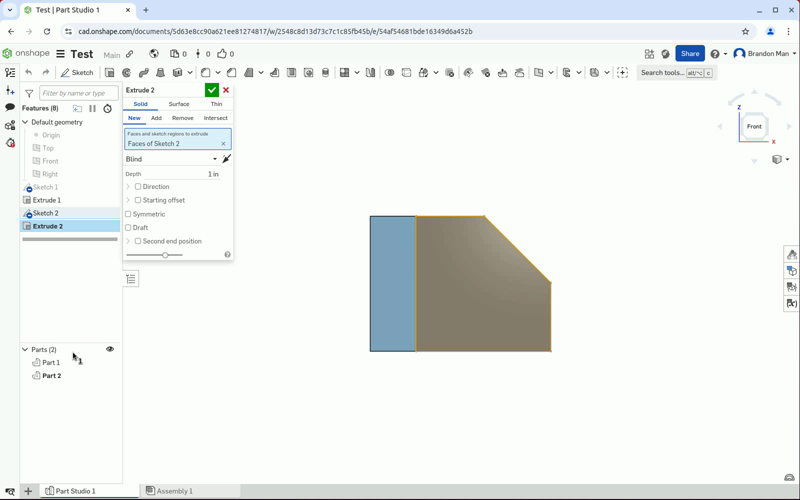
mouse_move(143, 106)
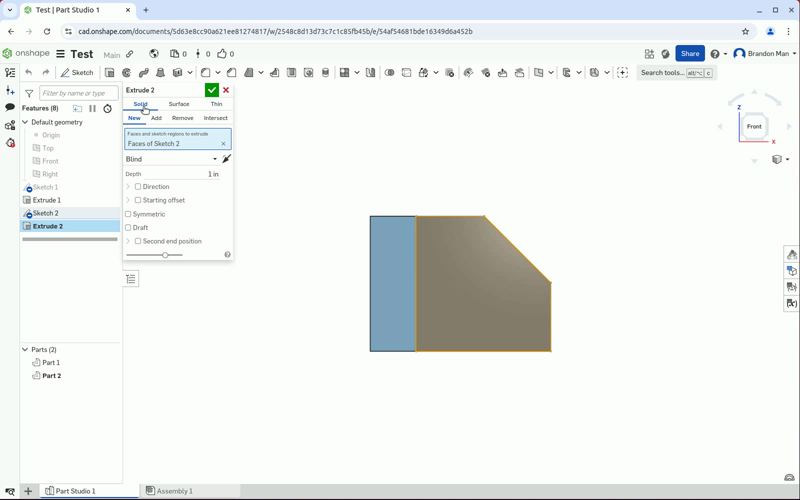
click(143, 106)
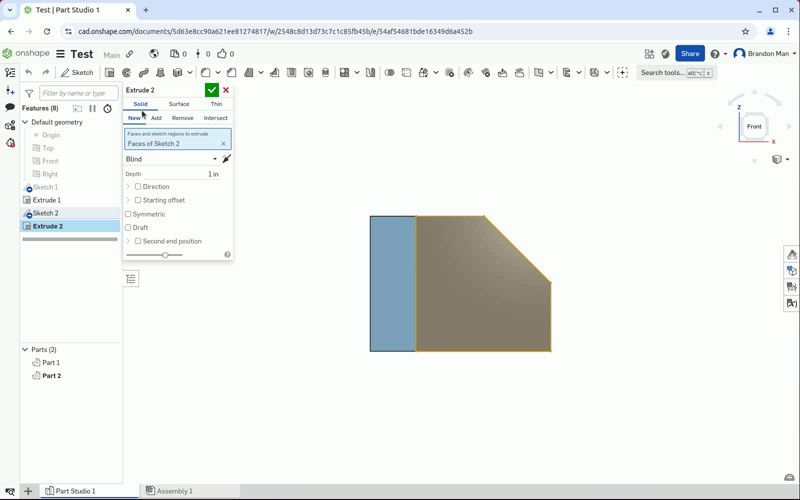
mouse_move(137, 120)
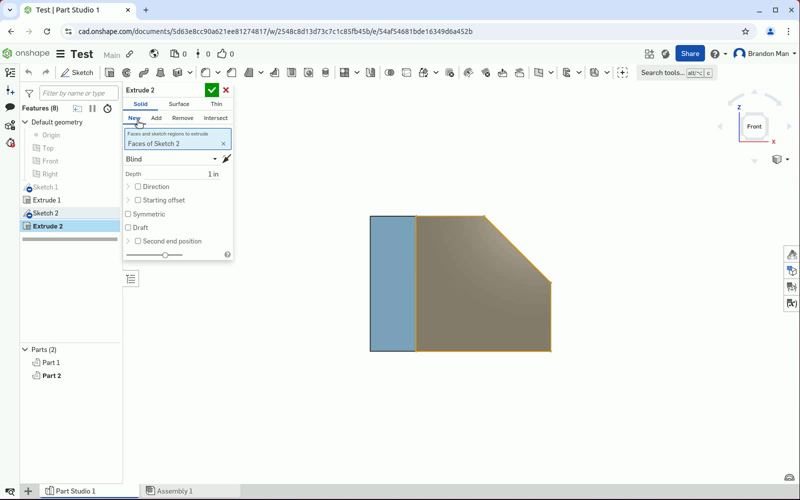
click(137, 120)
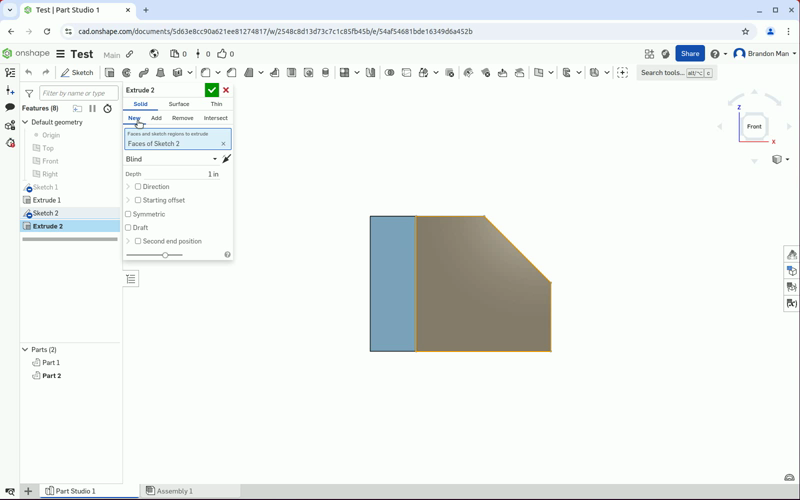
key(tab, 4)
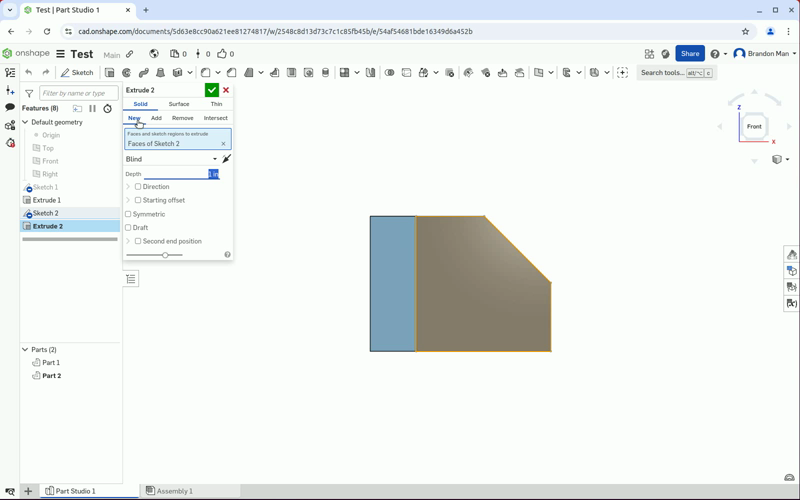
text(9.147)
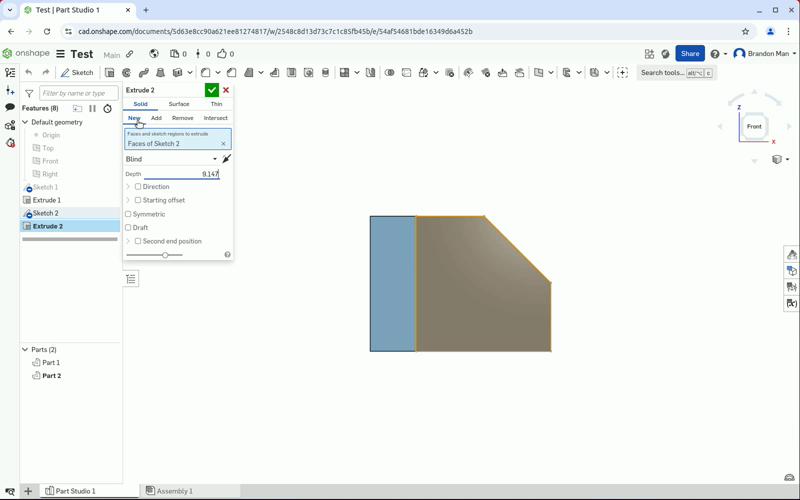
key(enter)
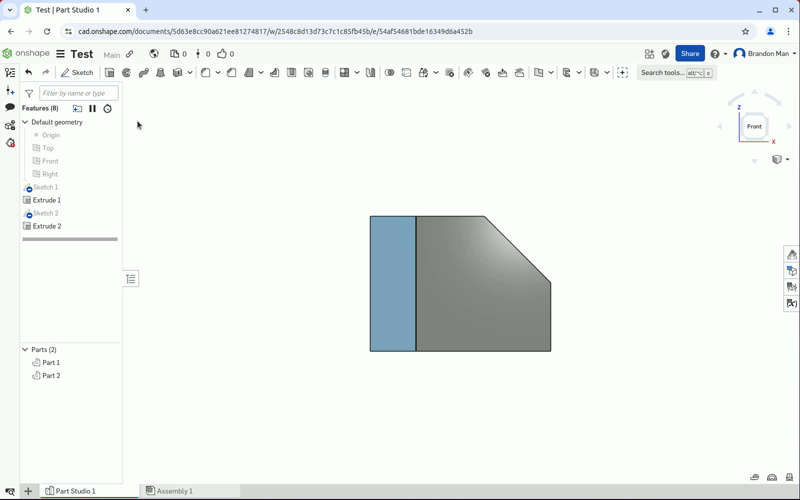
key(shift+h)
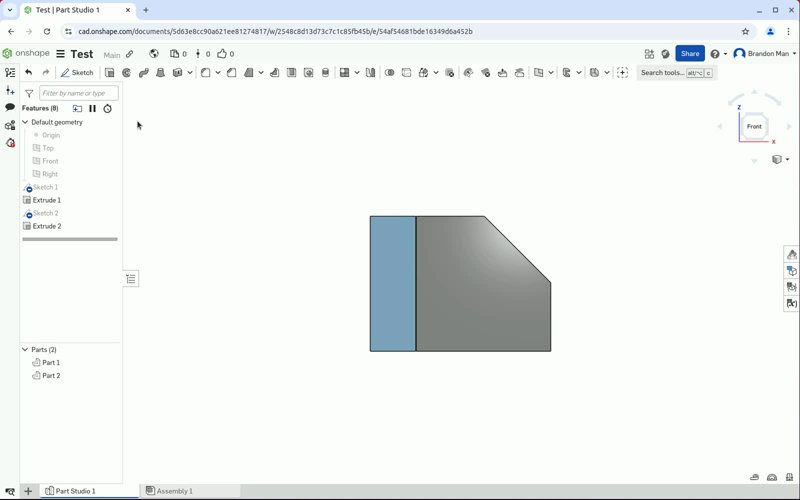
key(shift+h)
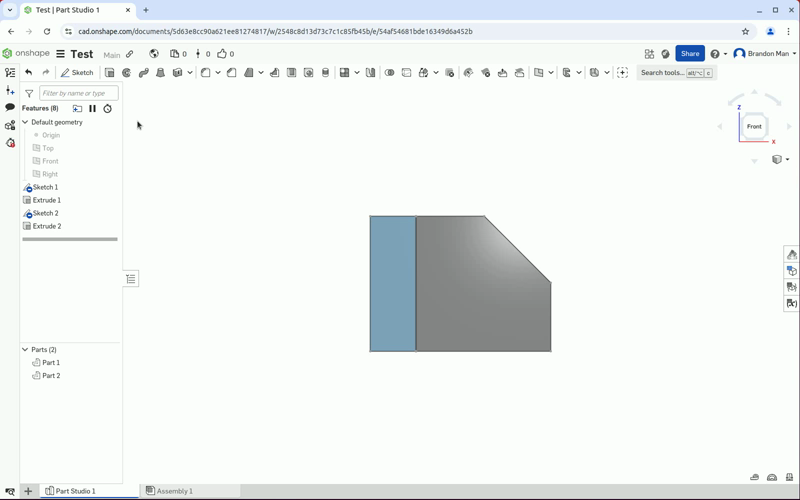
key(shift+7)
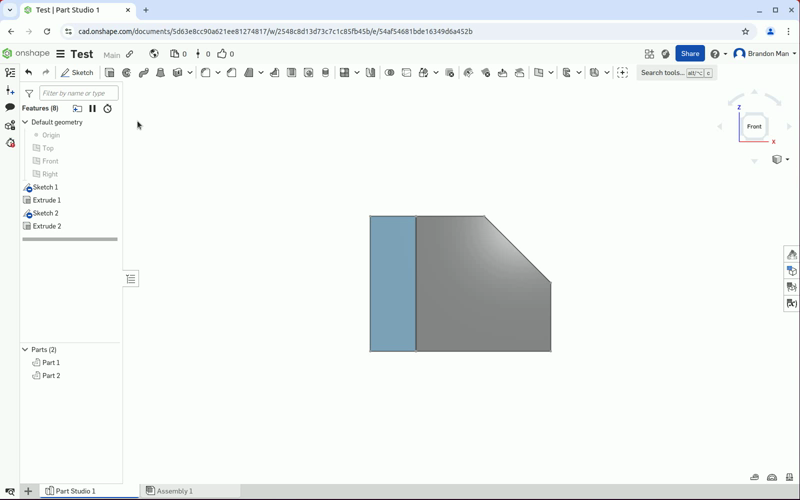
key(left, 2)
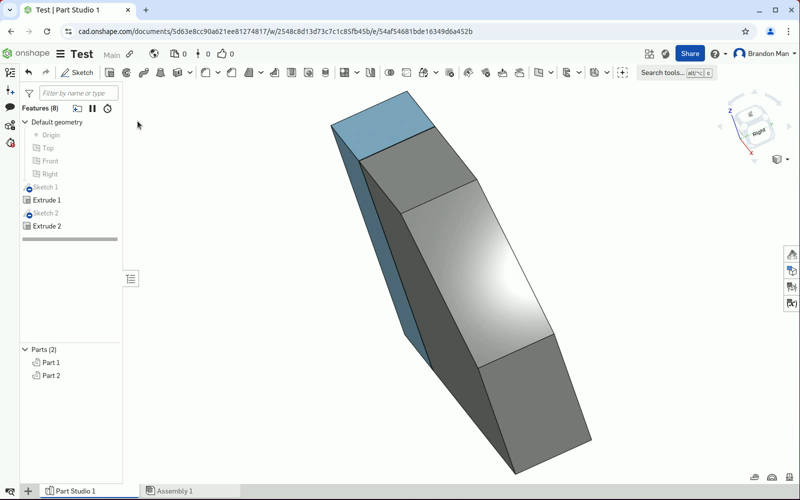
key(down, 2)
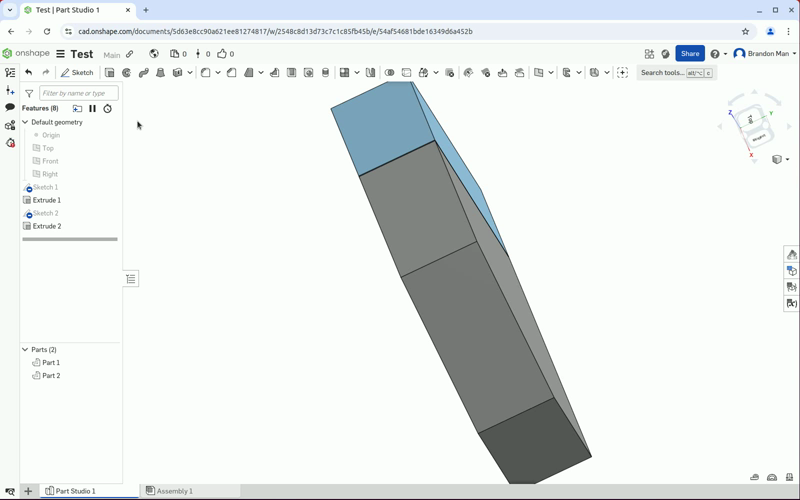
key(up, 2)
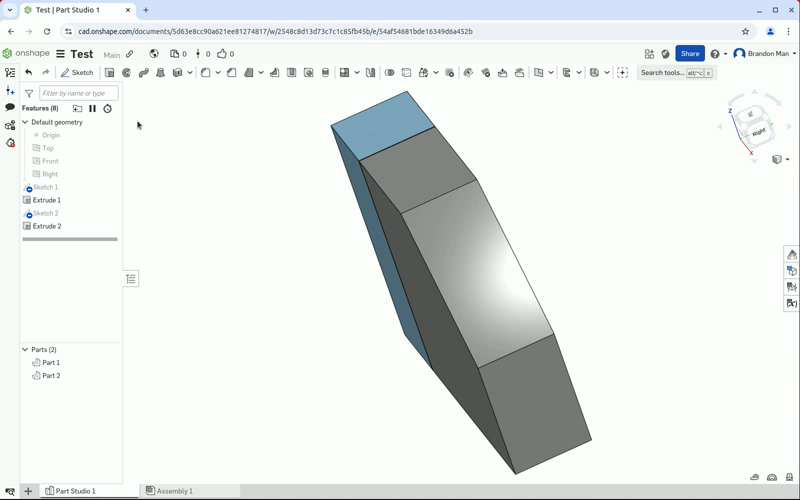
key(right, 2)
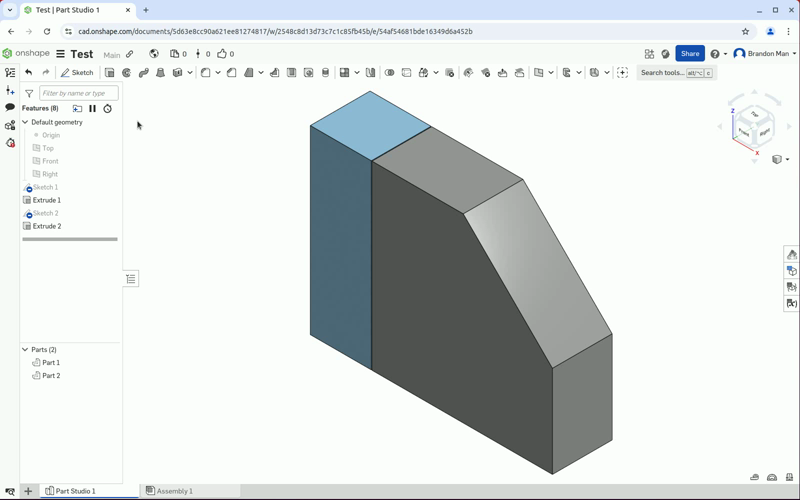
mouse_move(73, 189)
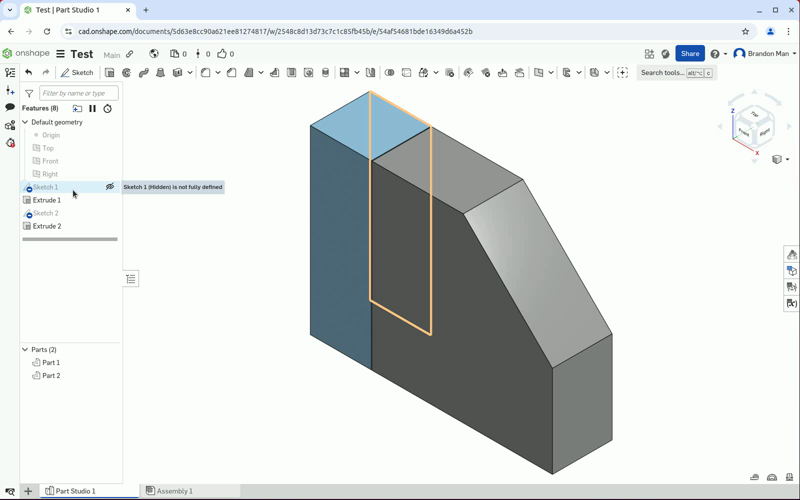
click(73, 189)